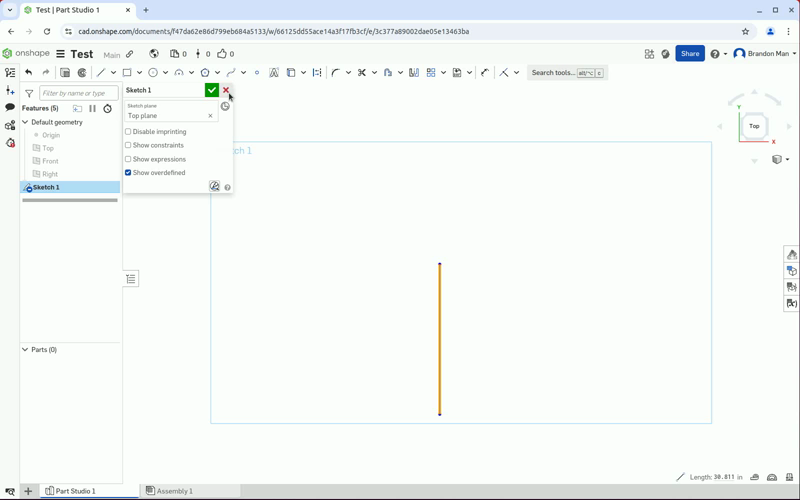
key(shift+h)
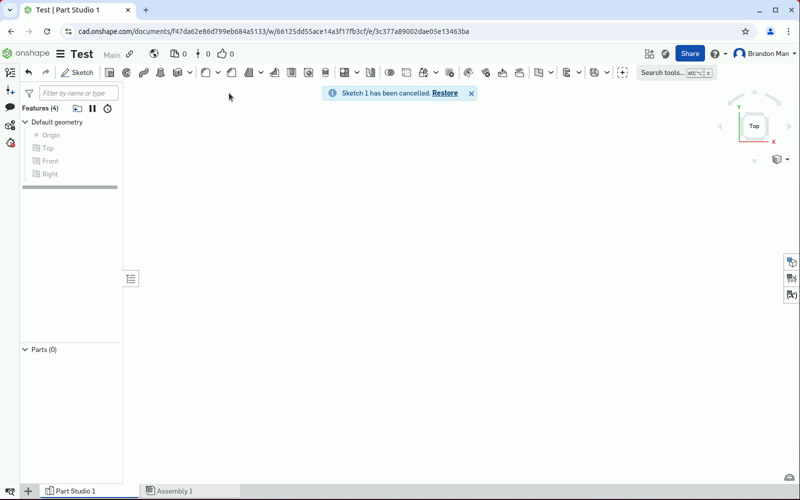
mouse_move(73, 352)
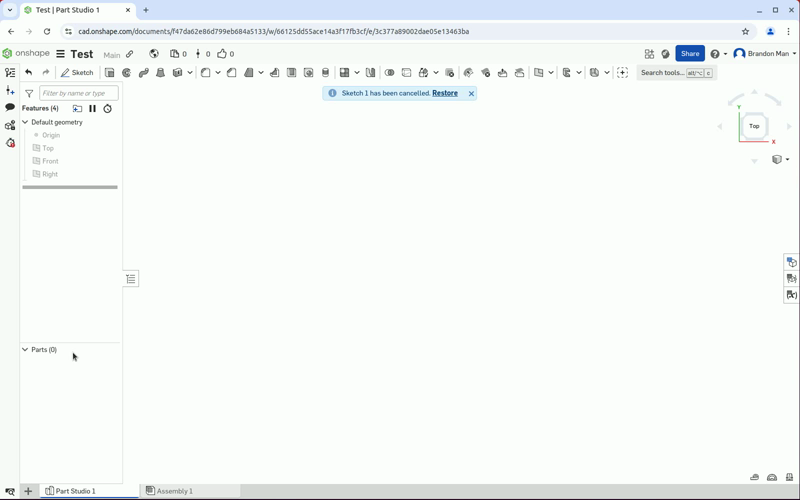
key(y)
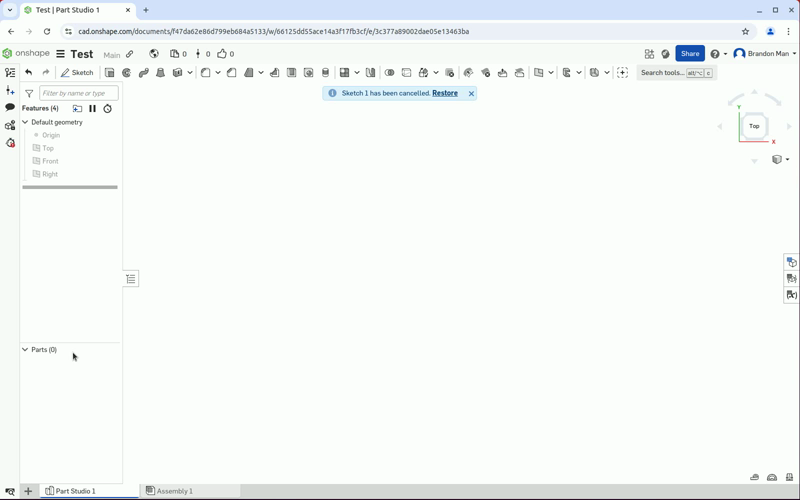
key(shift+p)
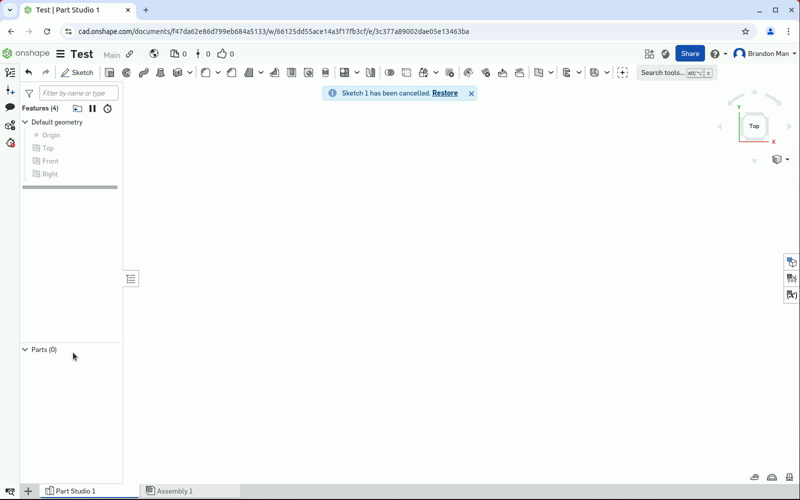
key(space)
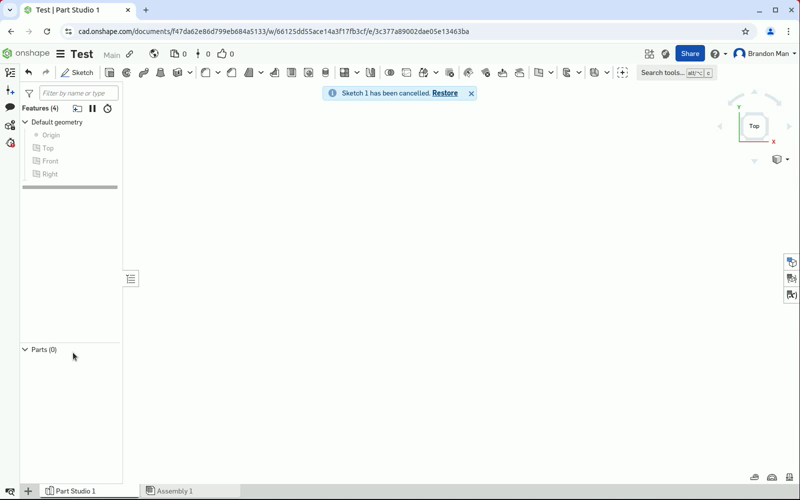
key_down(shift)
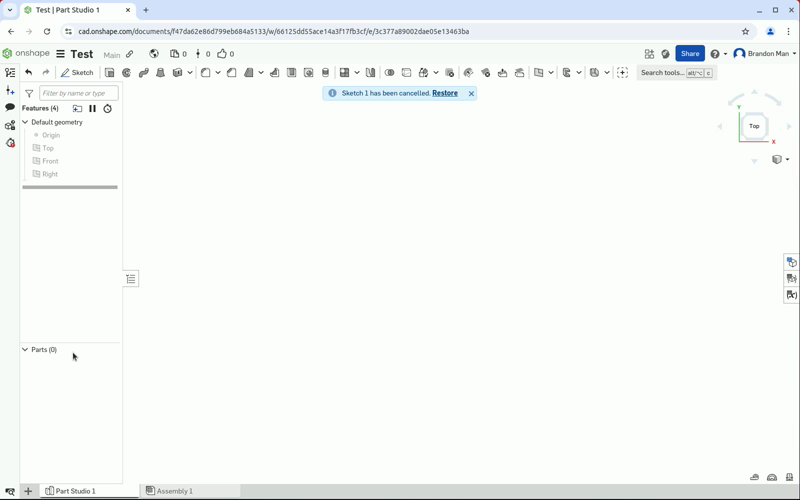
key(up)
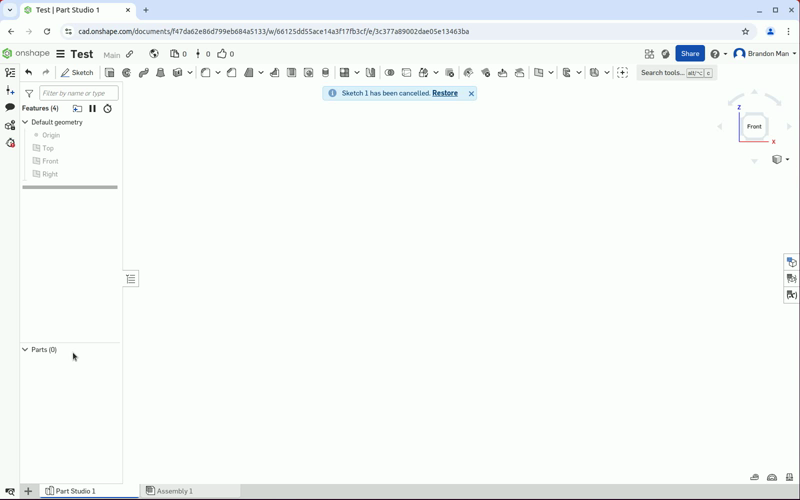
key_up(shift)
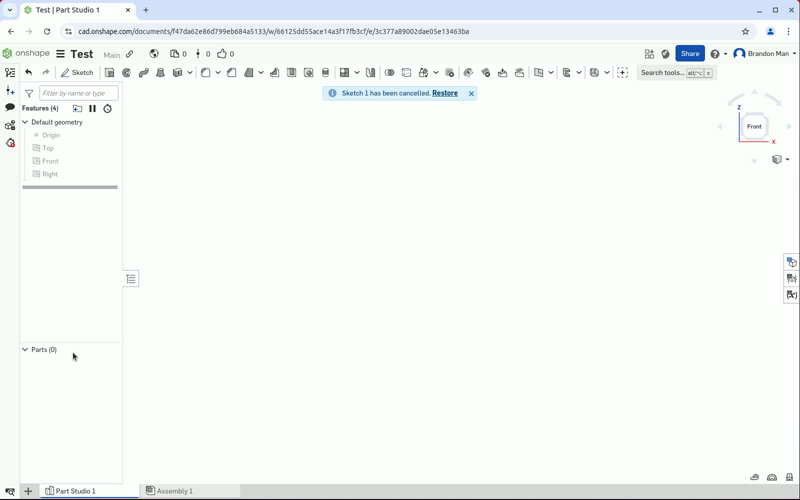
mouse_move(73, 352)
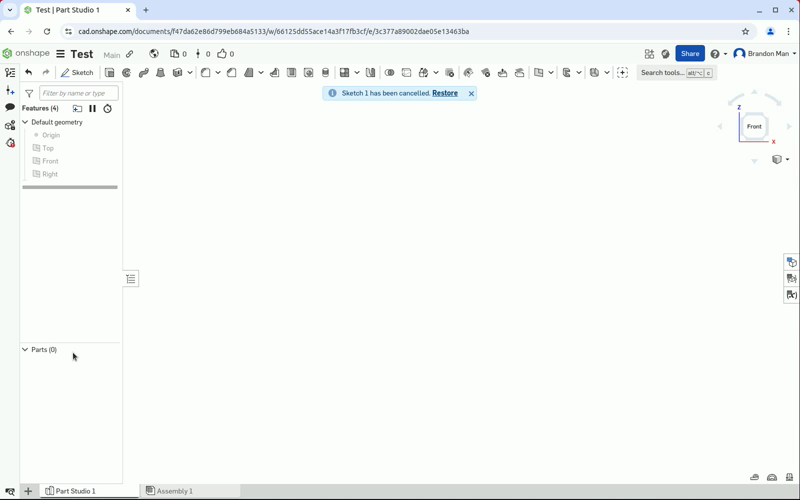
key(shift+y)
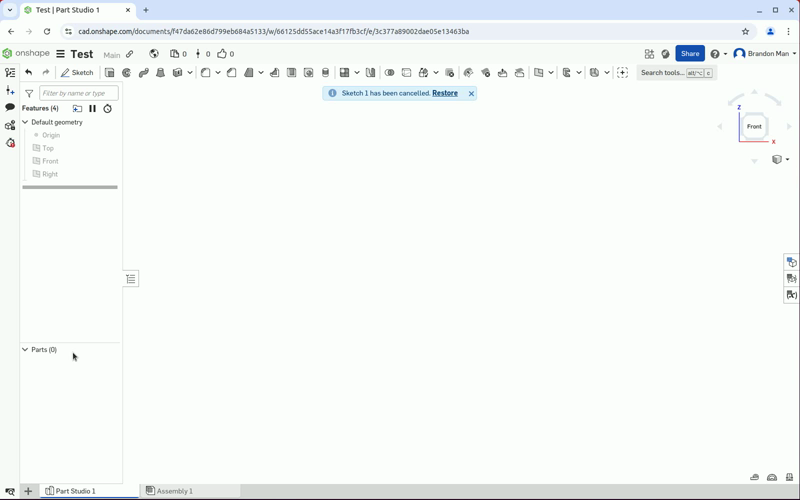
key(shift+s)
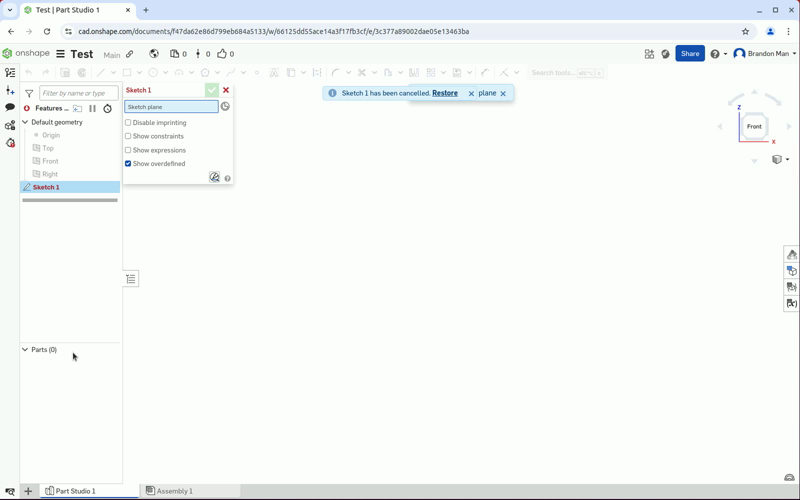
mouse_move(73, 163)
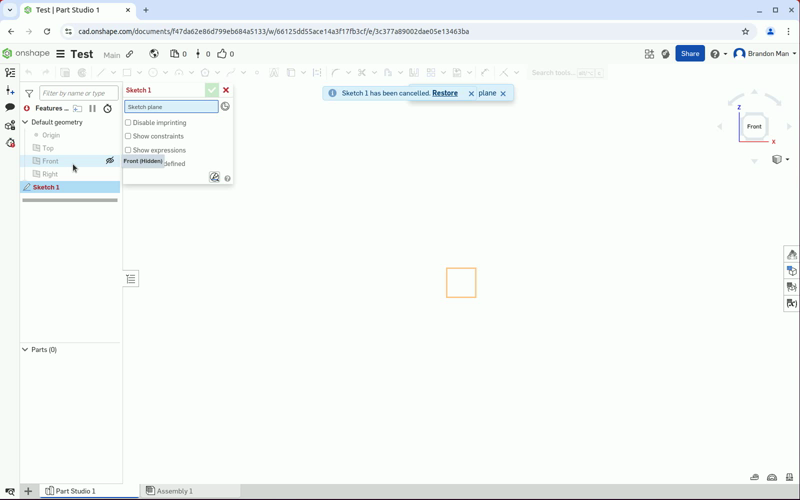
click(73, 163)
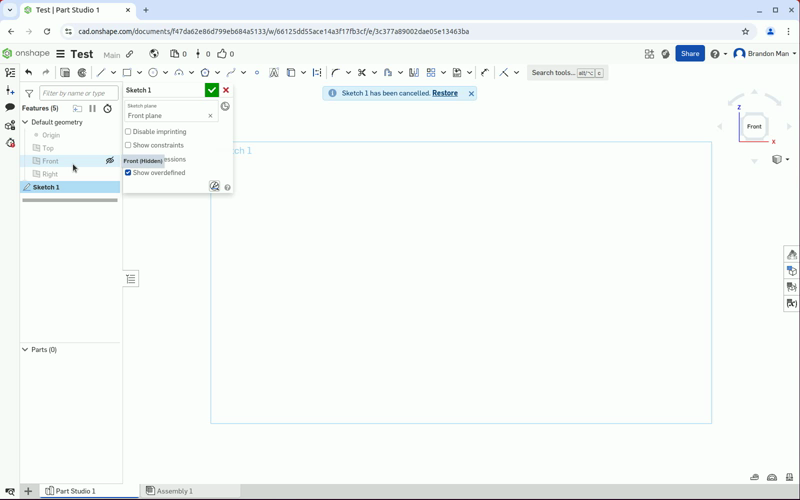
mouse_move(73, 352)
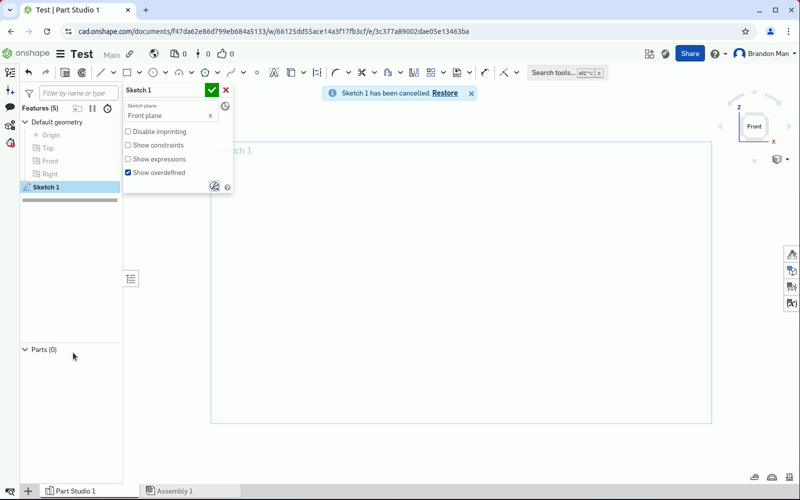
key(y)
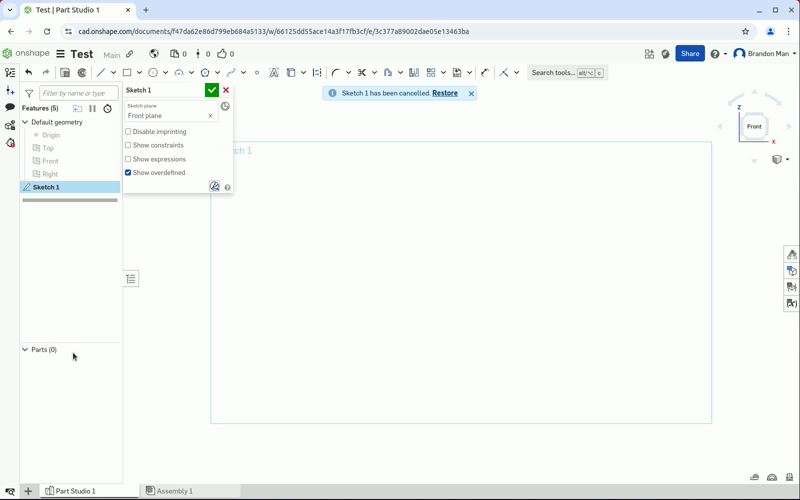
key(c)
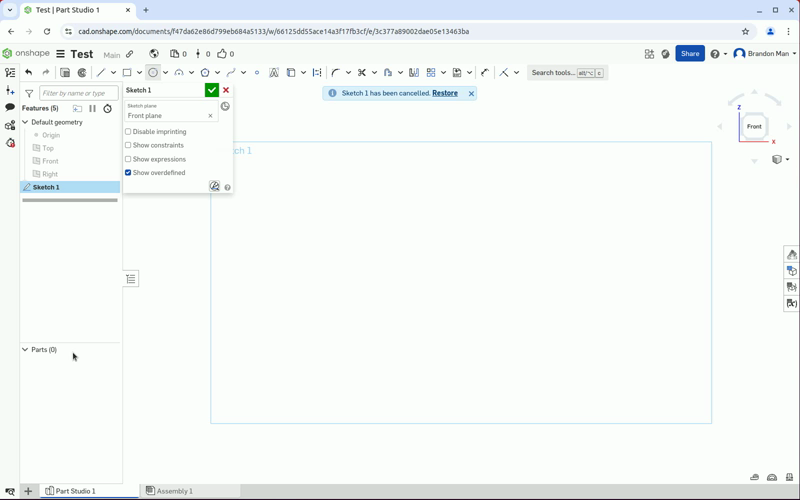
key_down(shift)
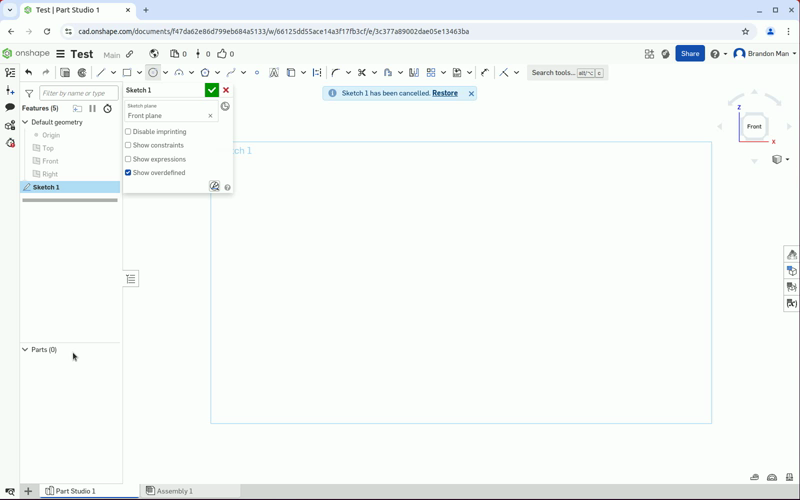
mouse_move(461, 282)
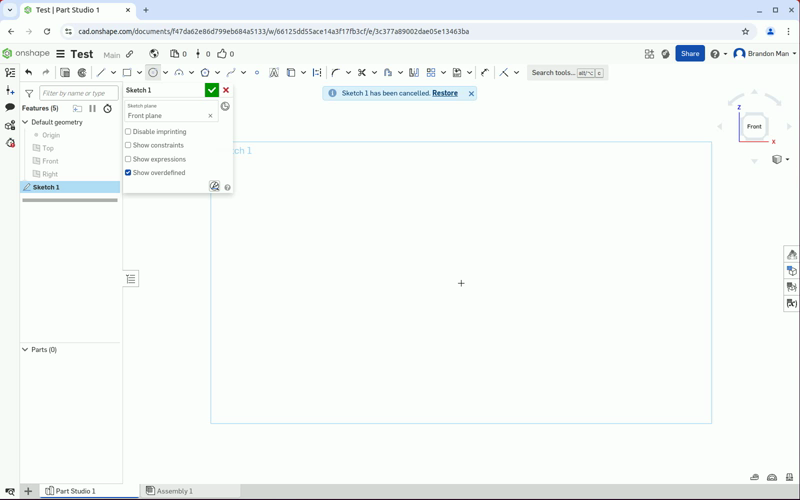
click(461, 282)
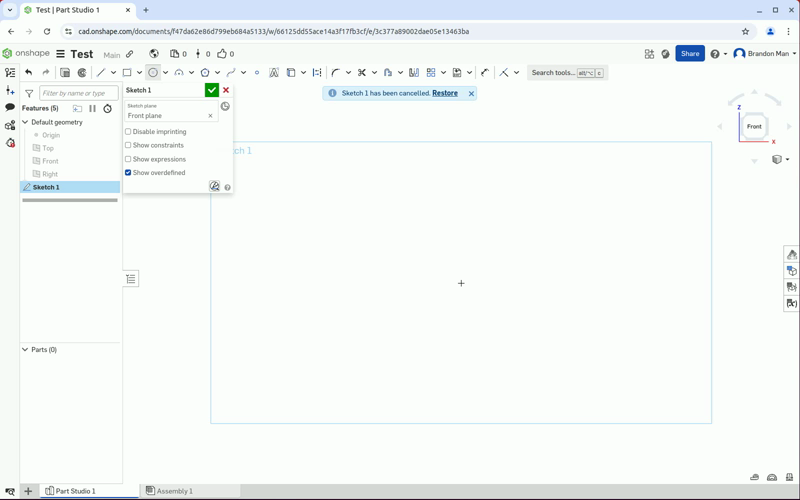
key_up(shift)
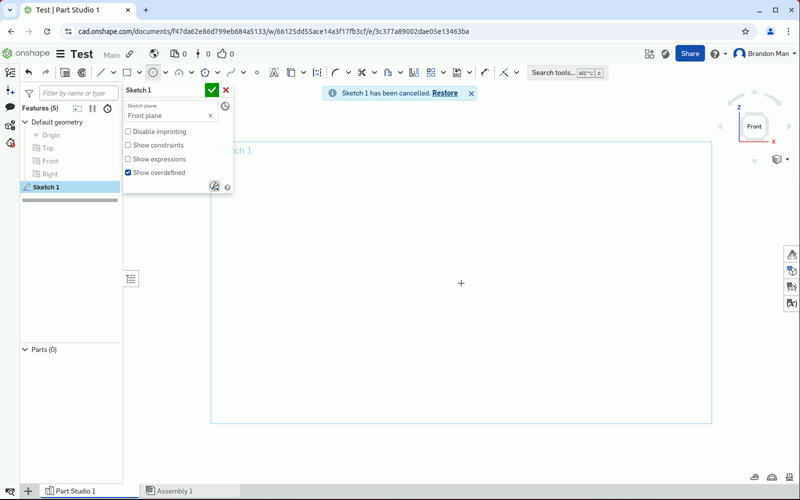
mouse_move(516, 282)
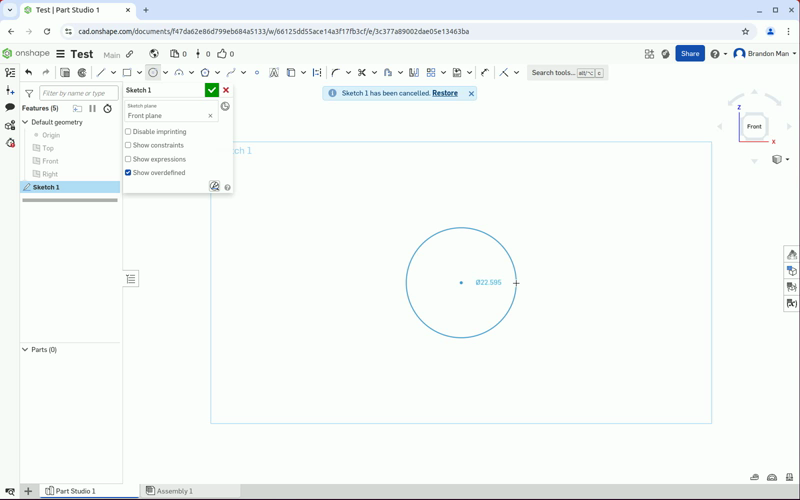
click(516, 282)
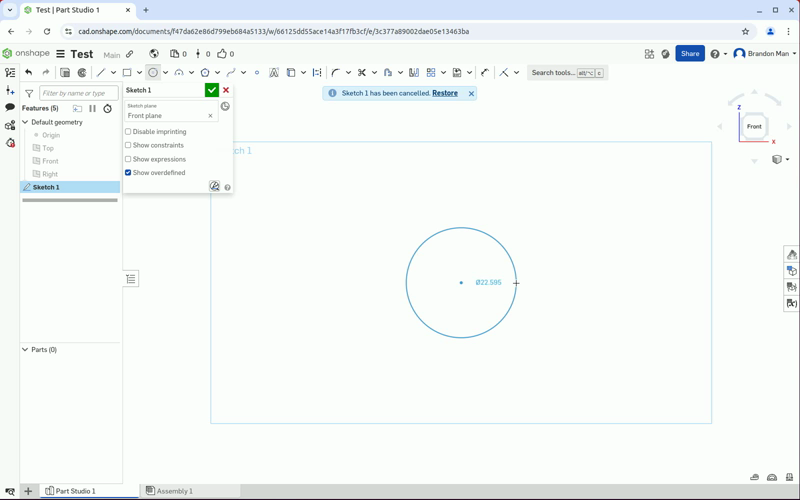
key(esc)
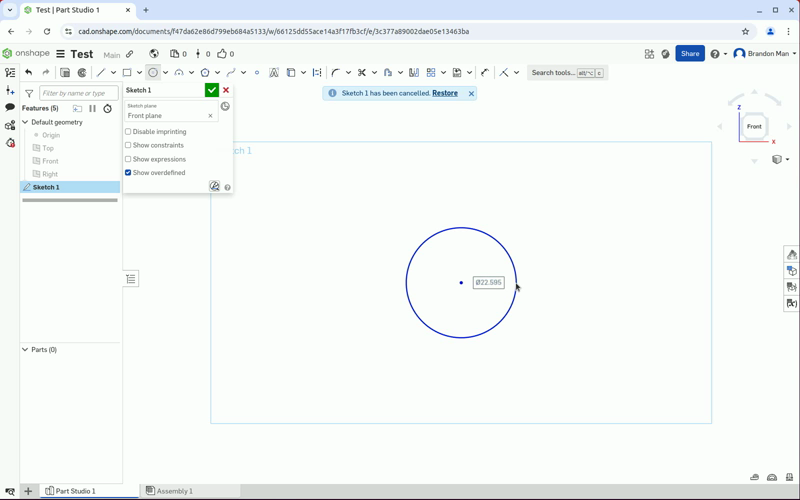
key(c)
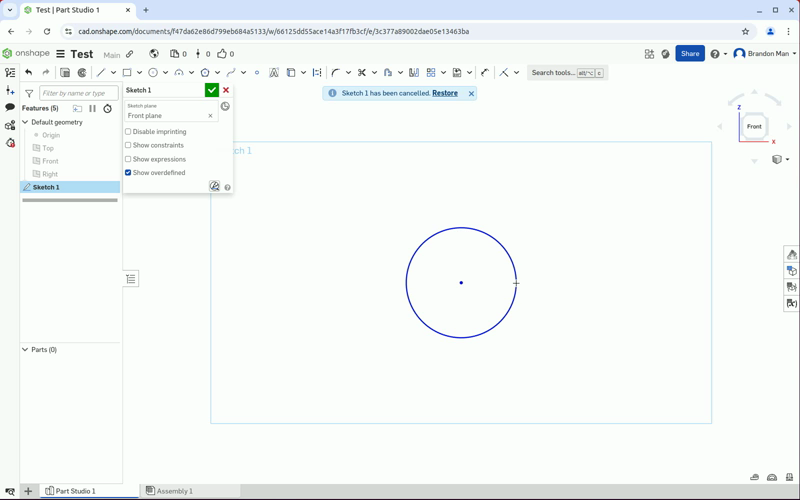
key_down(shift)
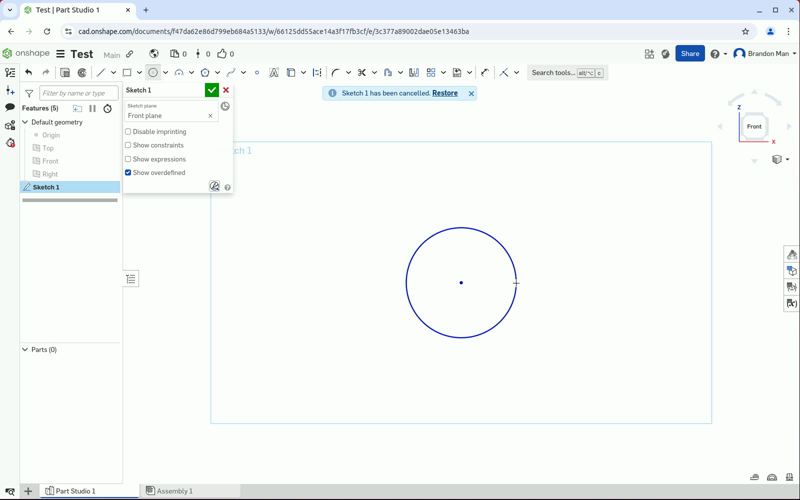
mouse_move(461, 282)
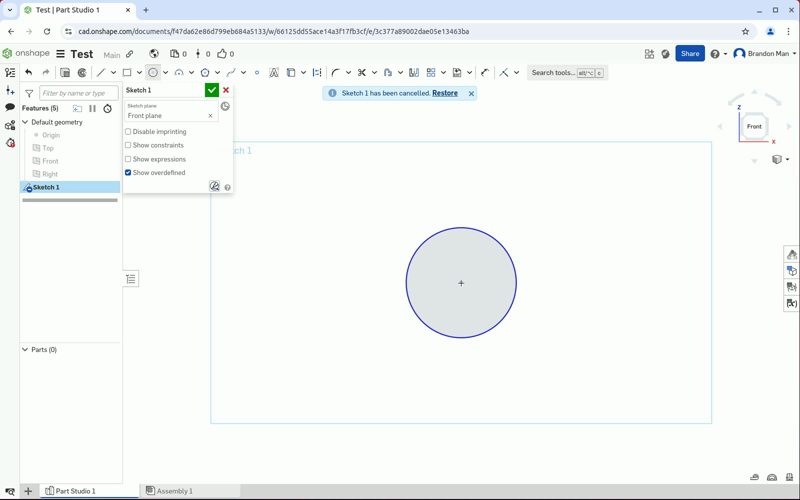
click(461, 282)
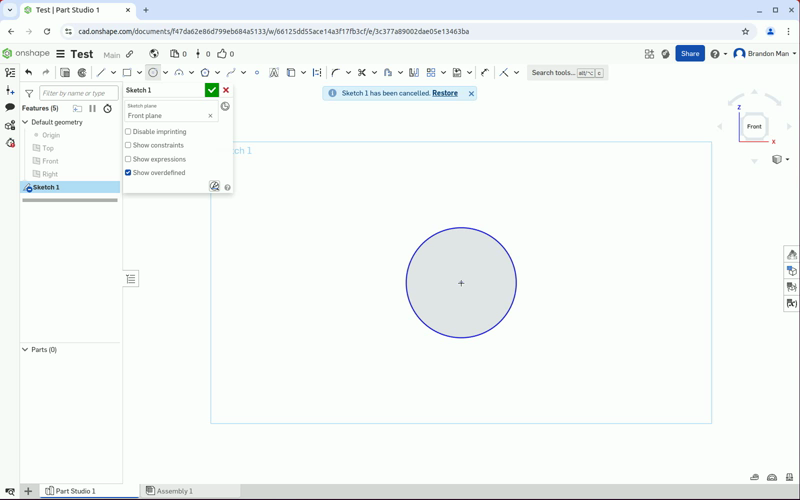
key_up(shift)
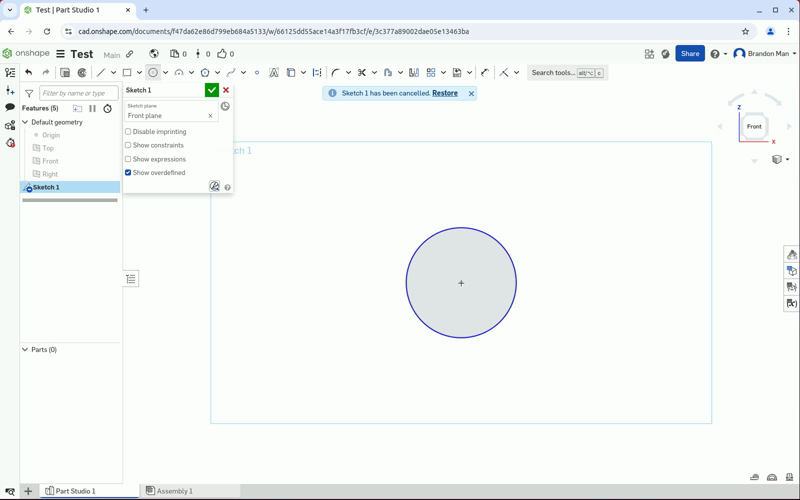
mouse_move(503, 282)
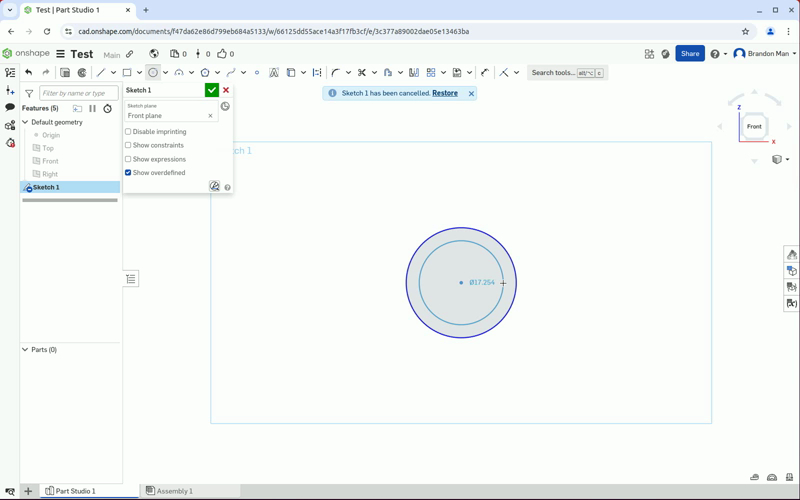
click(503, 282)
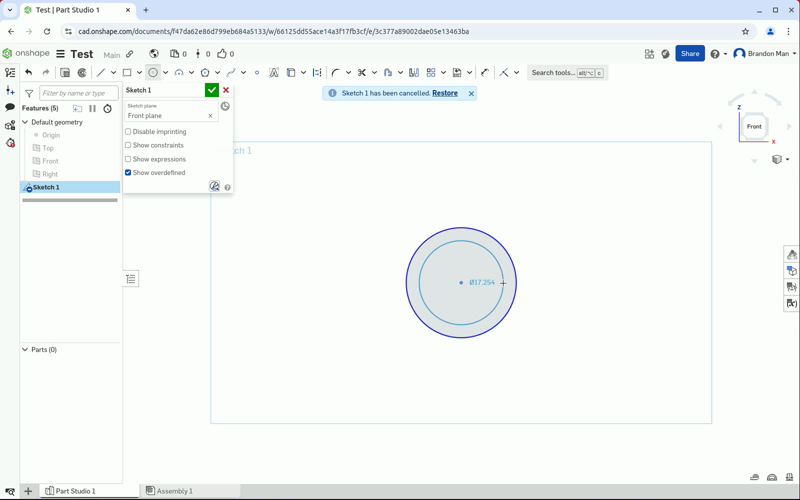
key(esc)
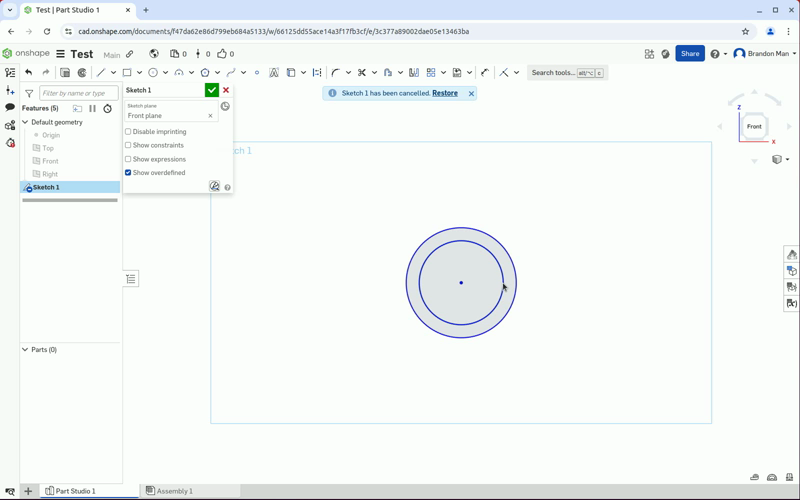
mouse_move(437, 323)
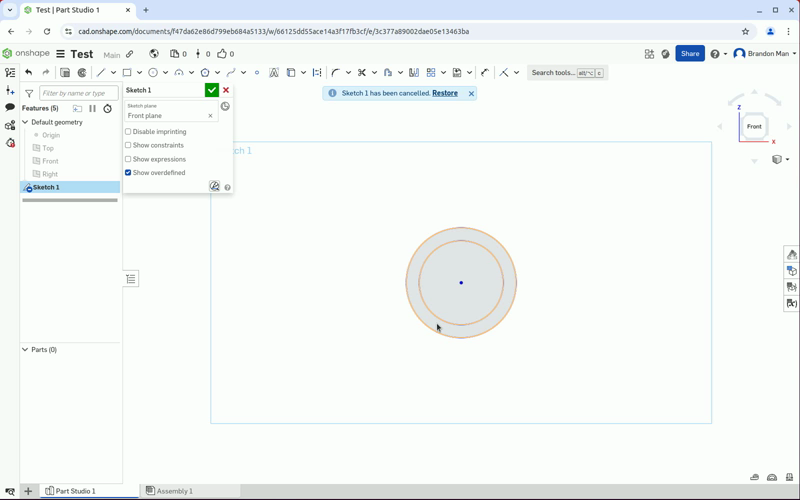
click(437, 323)
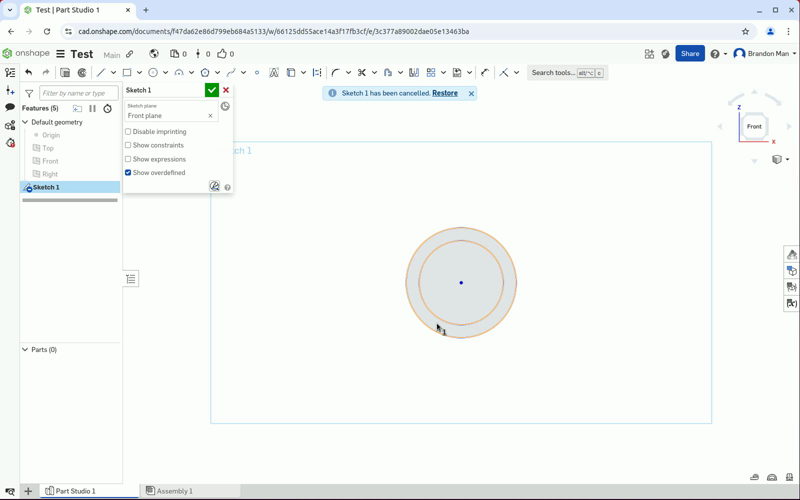
mouse_move(73, 352)
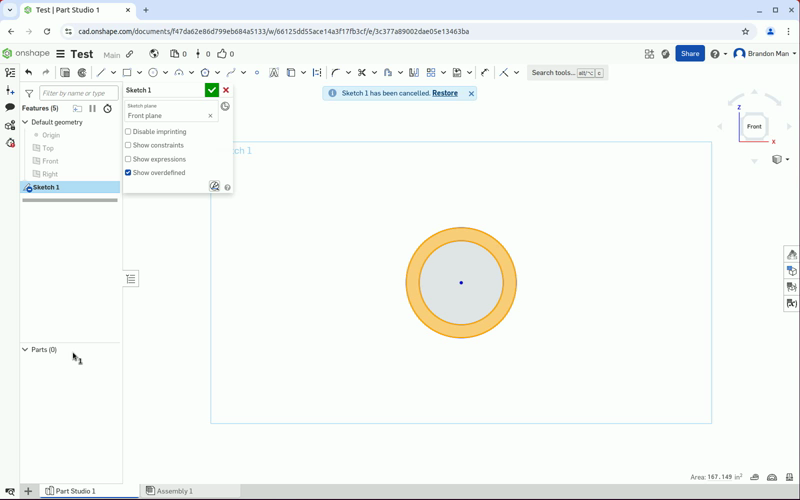
key(shift+y)
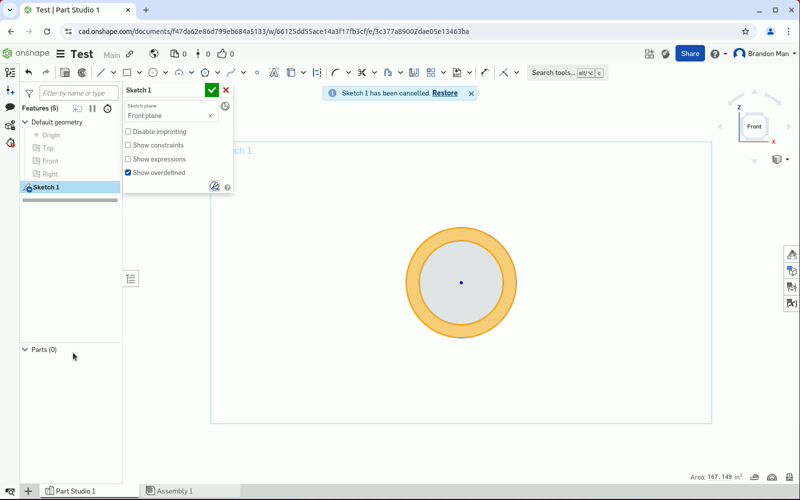
key(shift+e)
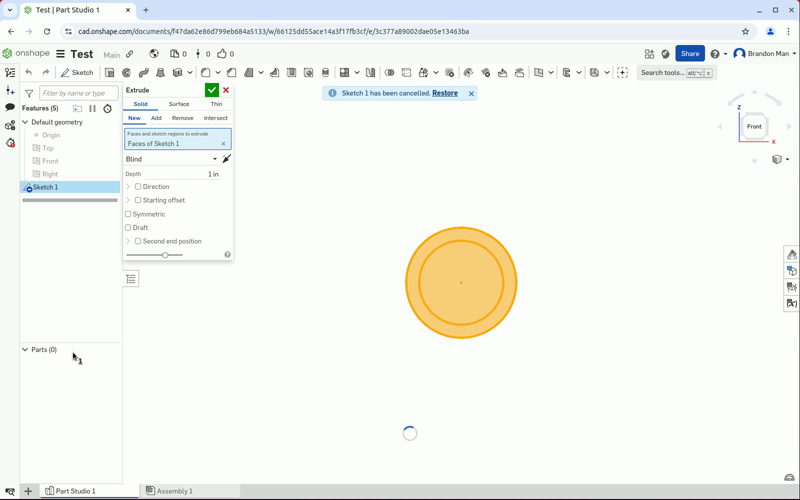
mouse_move(143, 106)
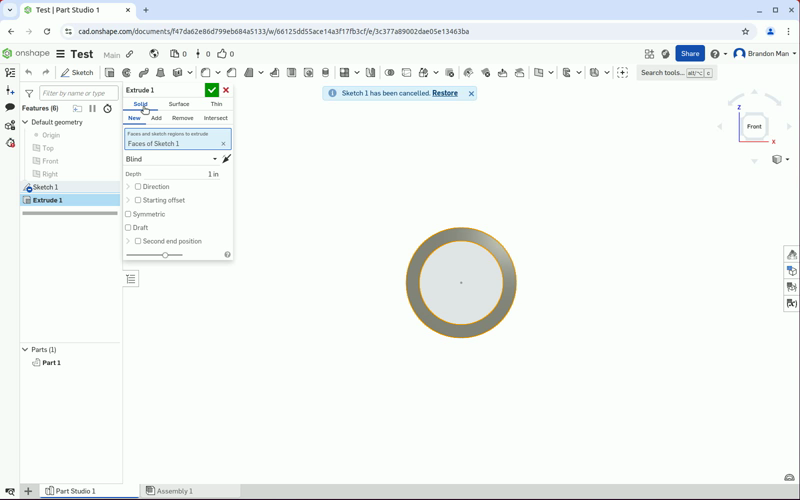
click(143, 106)
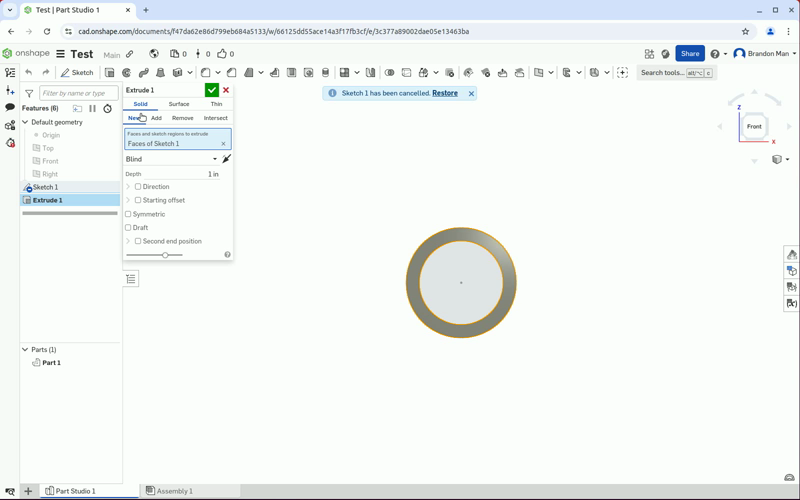
mouse_move(137, 120)
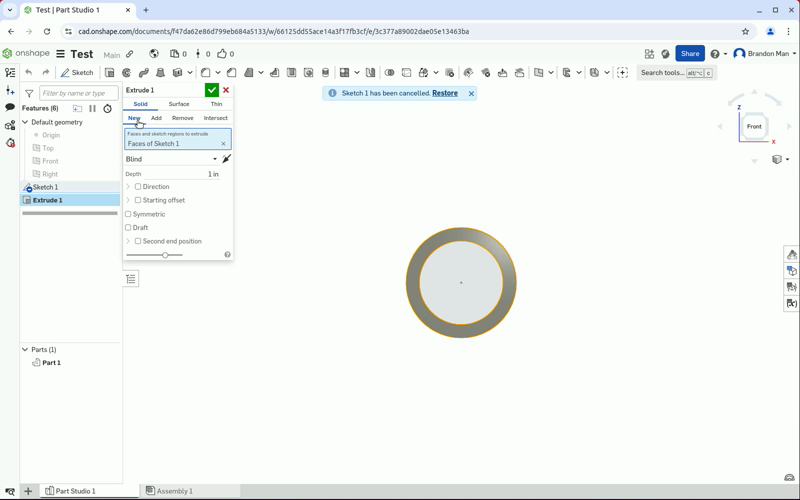
click(137, 120)
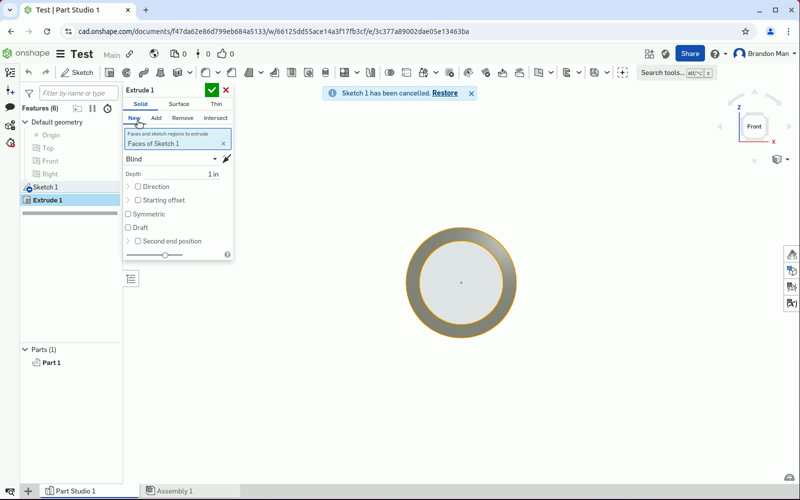
key(tab, 4)
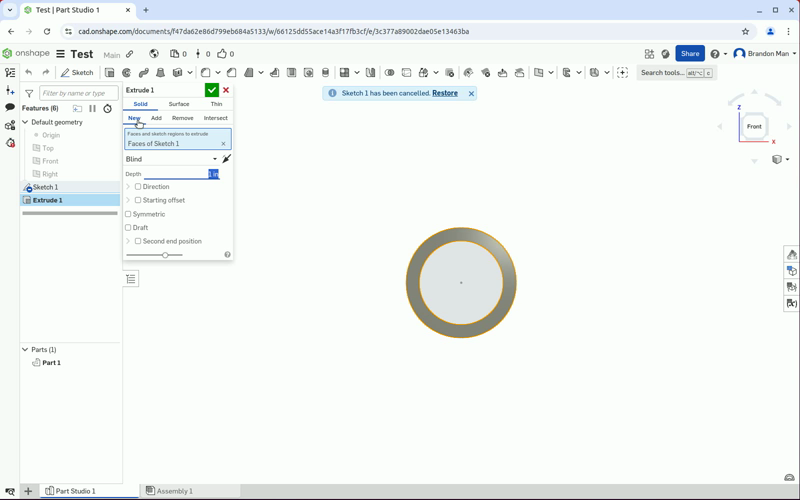
text(46.216)
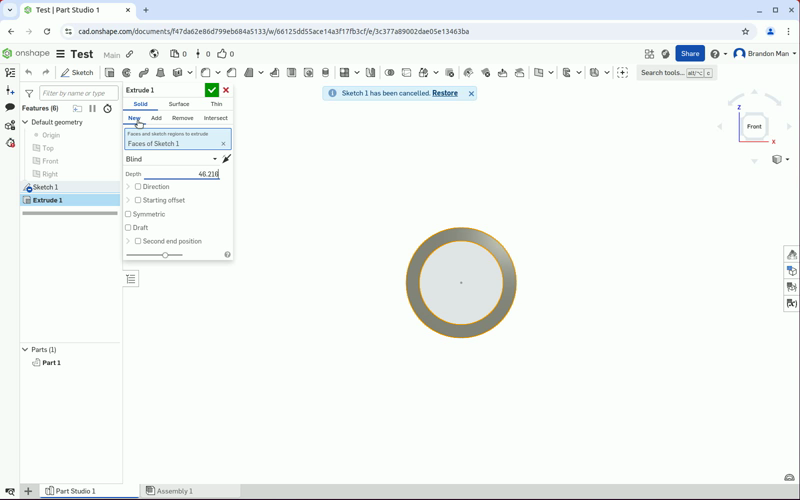
key(tab, 3)
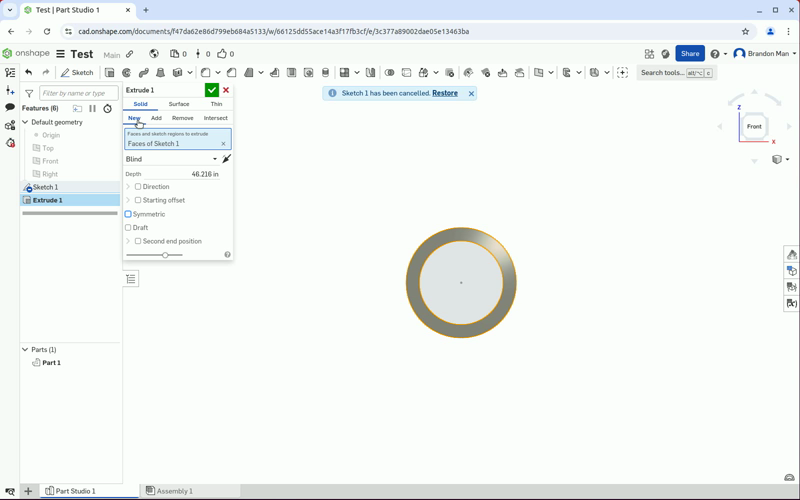
key(space)
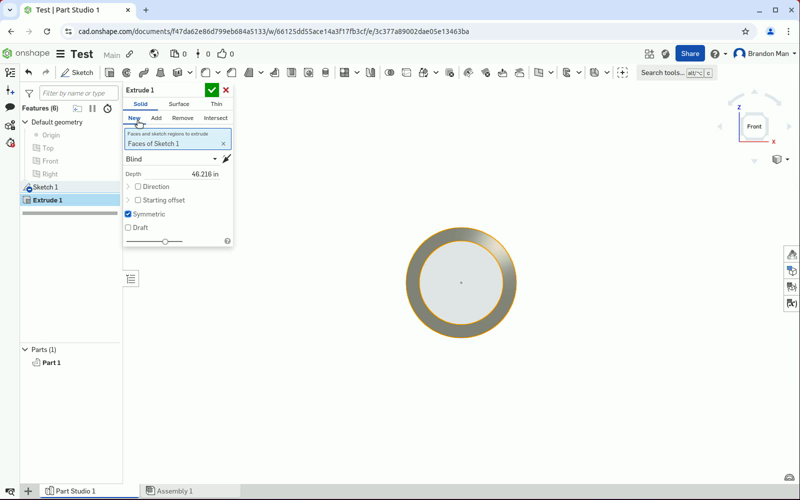
key(enter)
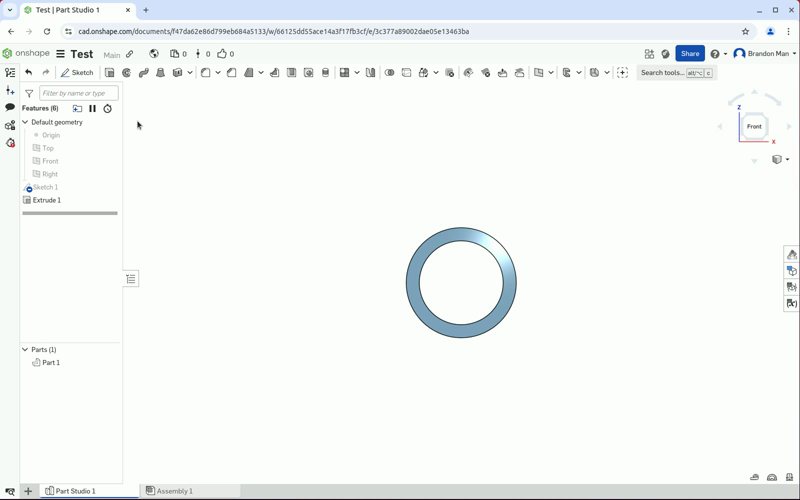
key(shift+h)
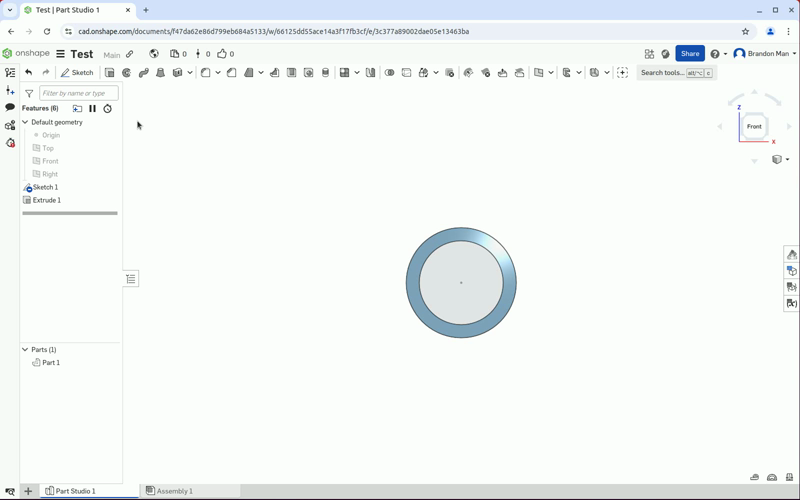
key(shift+h)
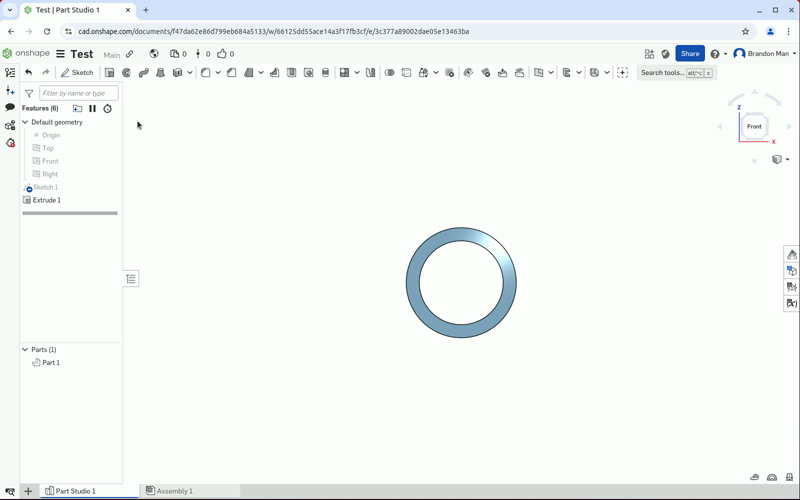
mouse_move(73, 189)
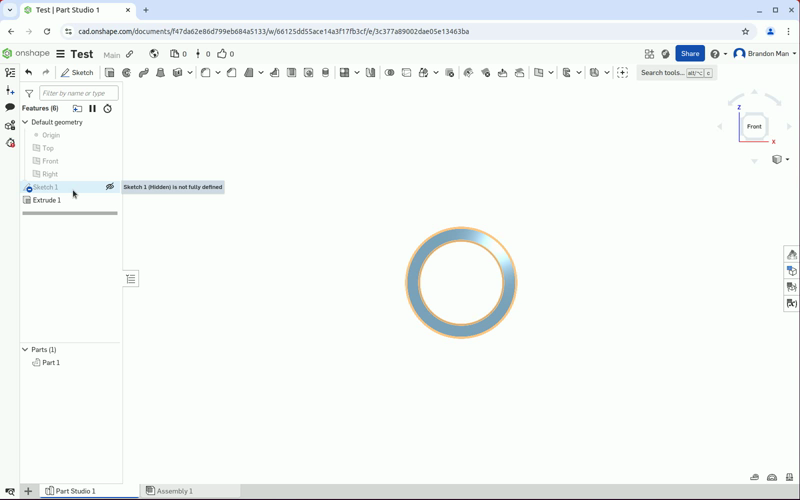
click(73, 189)
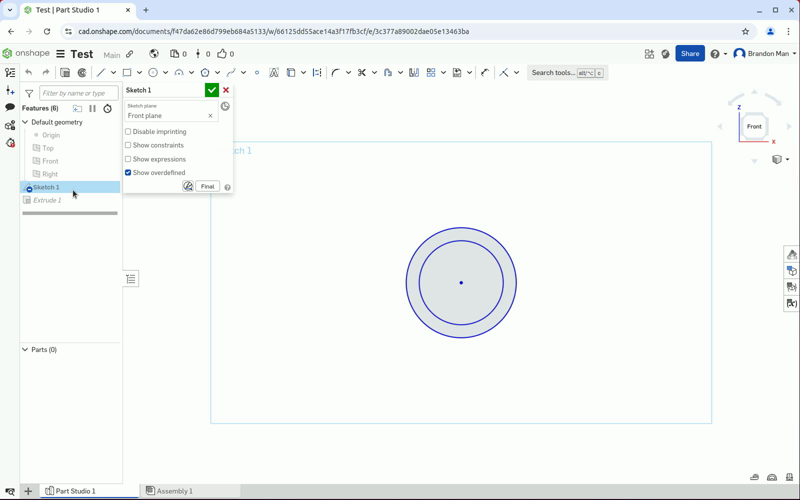
mouse_move(229, 92)
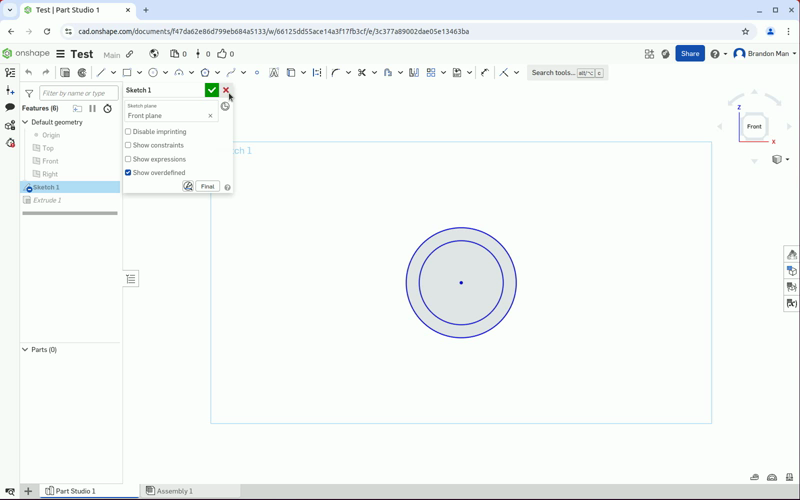
click(229, 92)
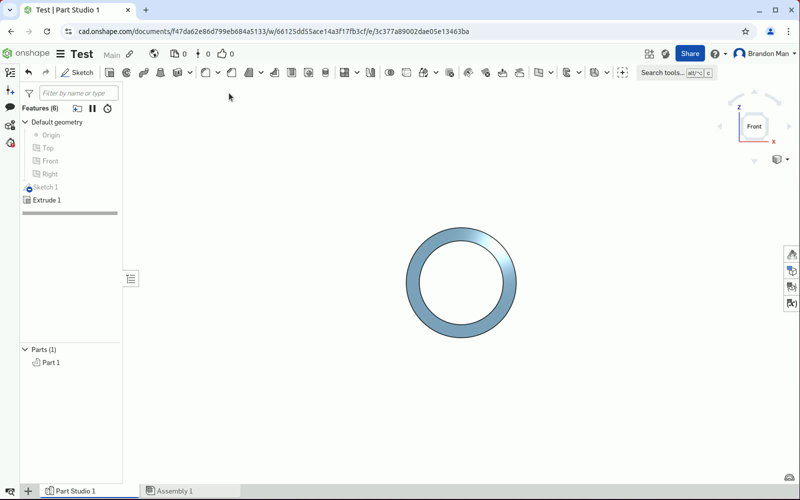
mouse_move(73, 352)
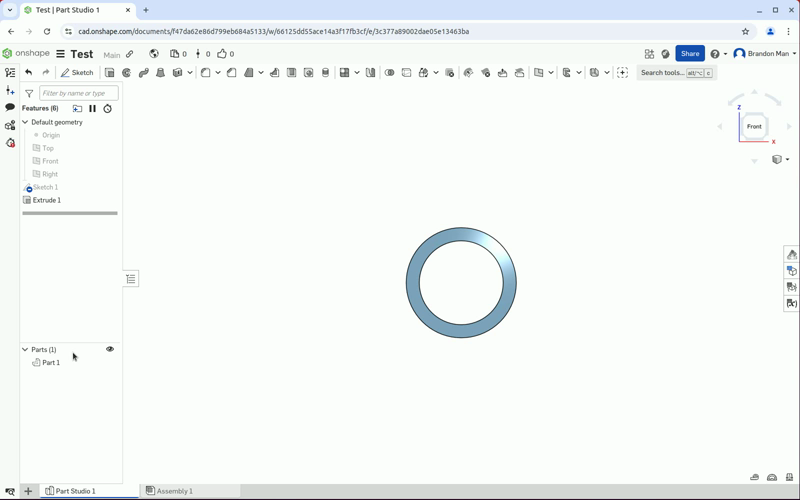
key(y)
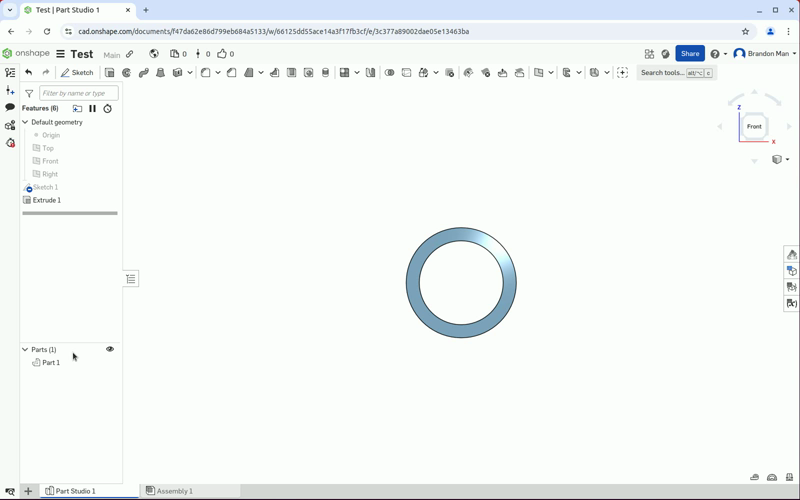
key(shift+p)
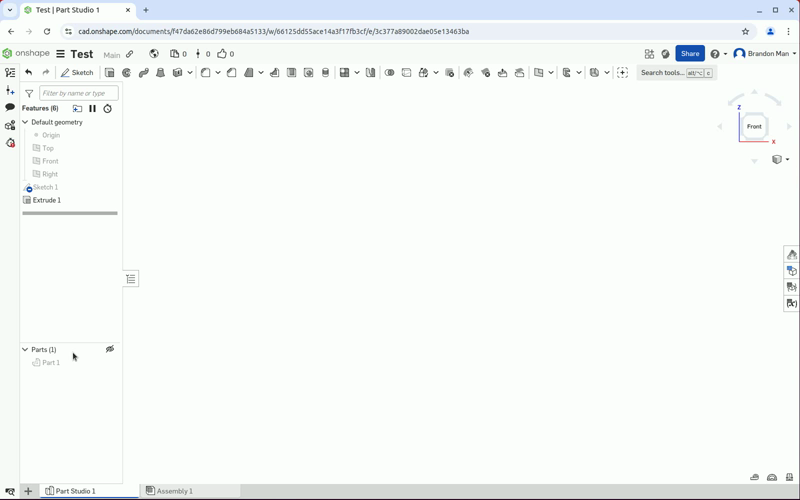
key(space)
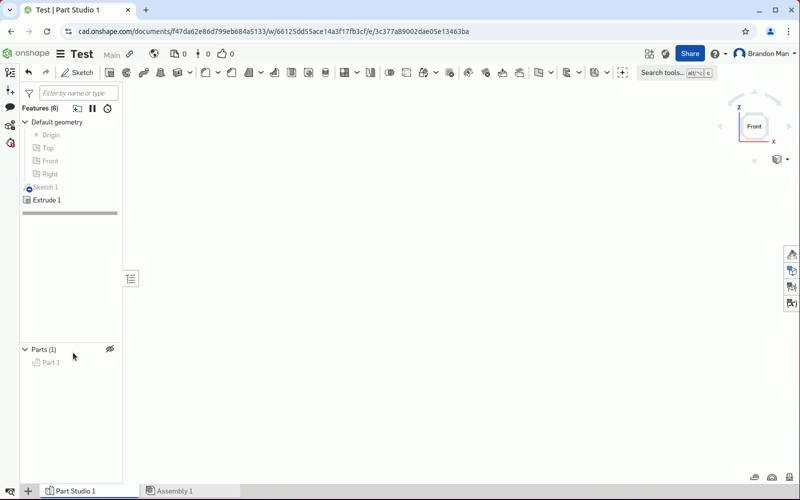
key_down(shift)
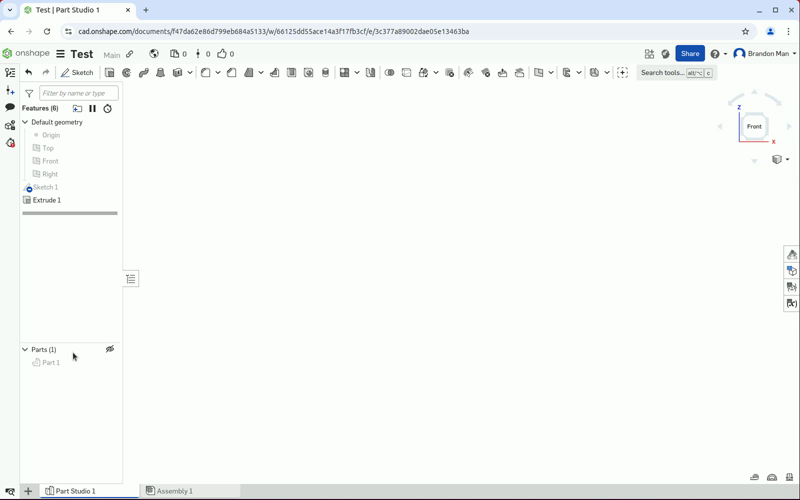
key(down)
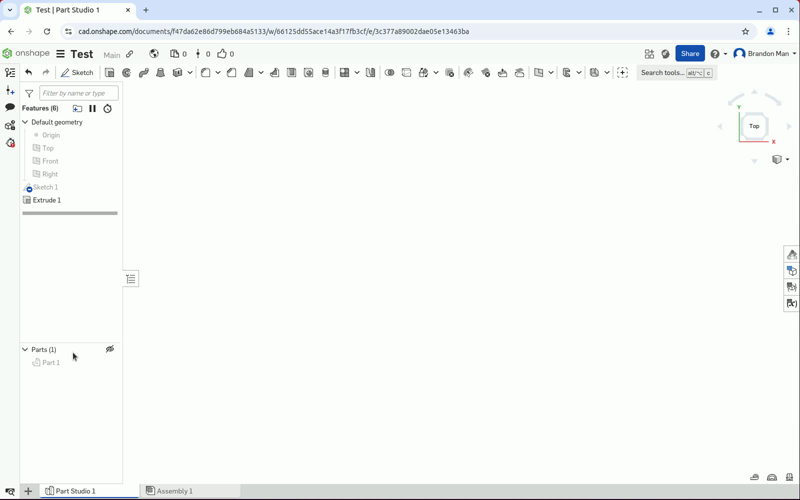
key_up(shift)
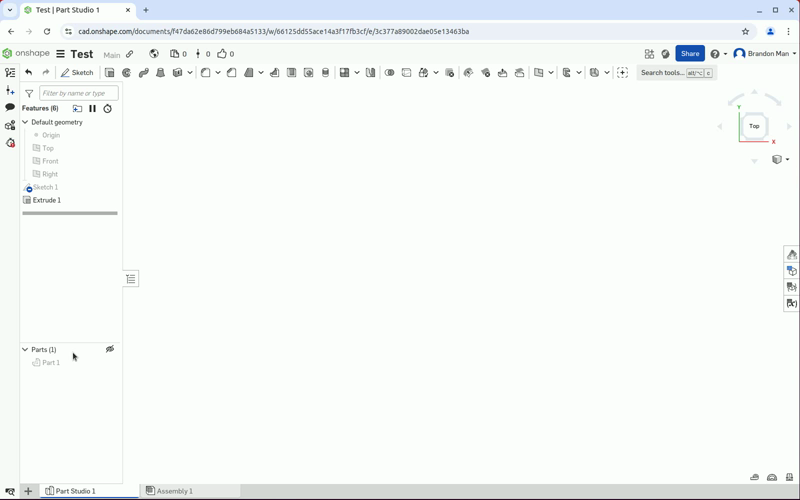
mouse_move(73, 352)
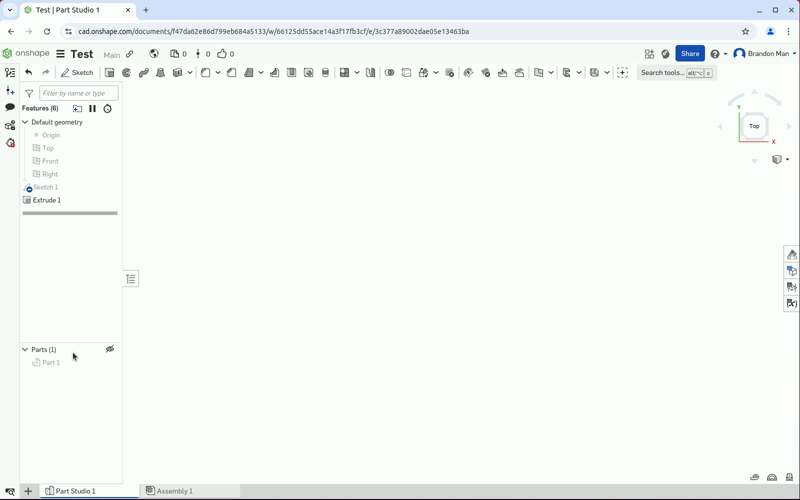
key(shift+y)
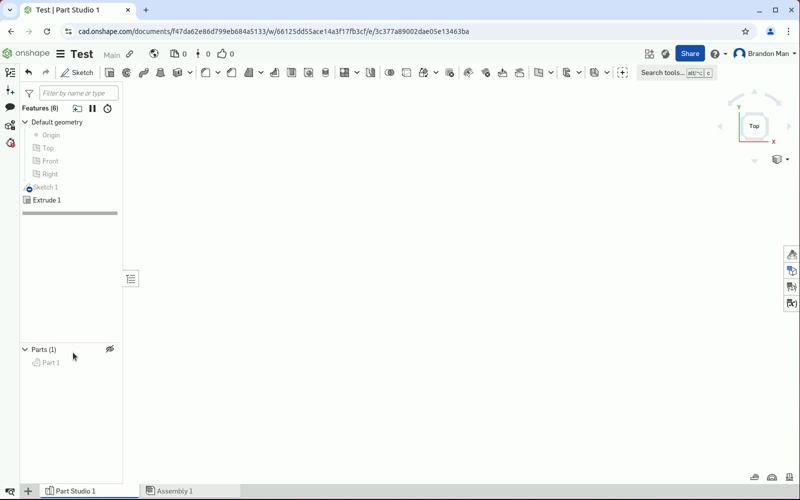
key(shift+s)
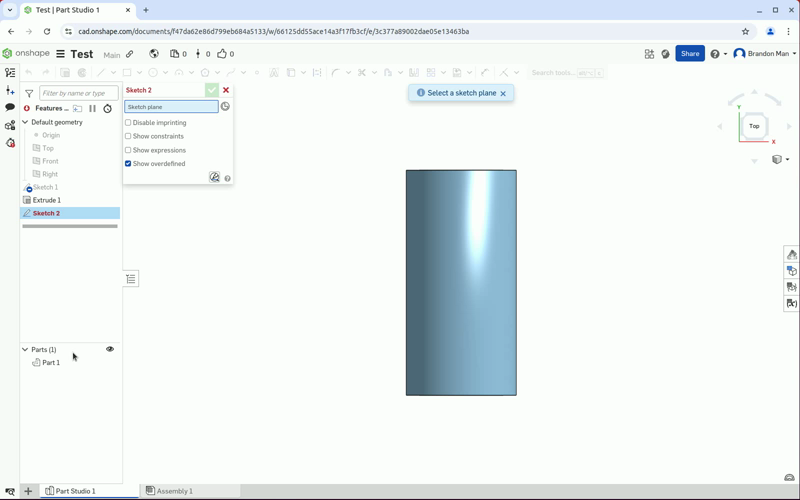
mouse_move(73, 150)
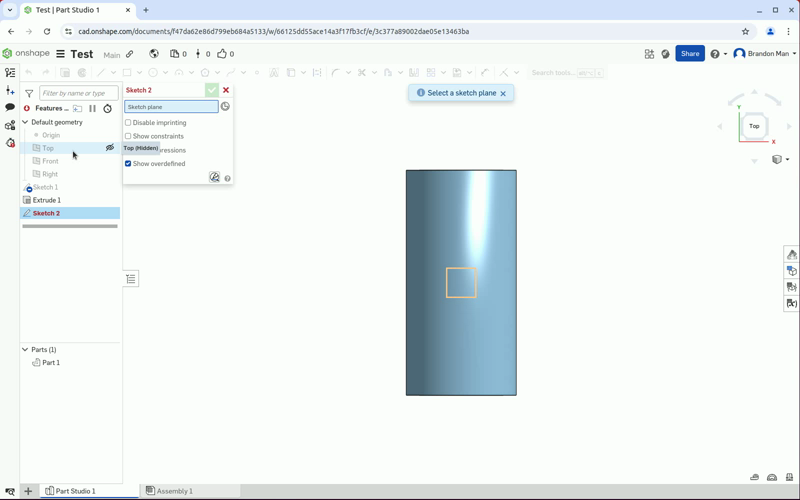
click(73, 150)
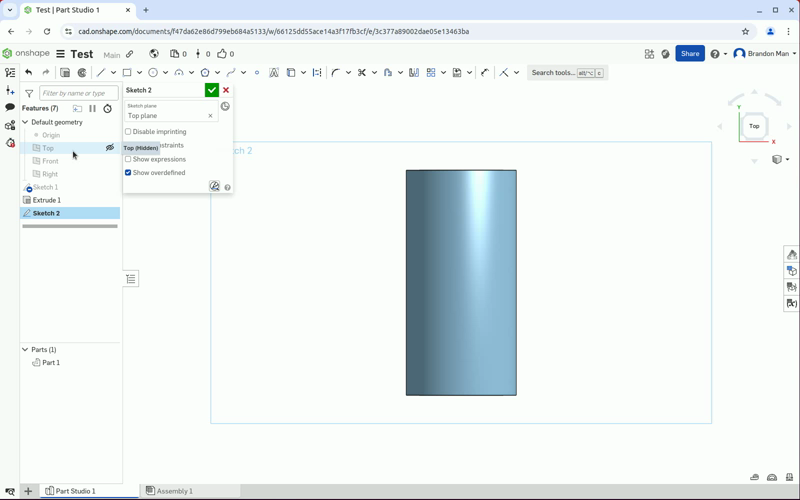
mouse_move(73, 352)
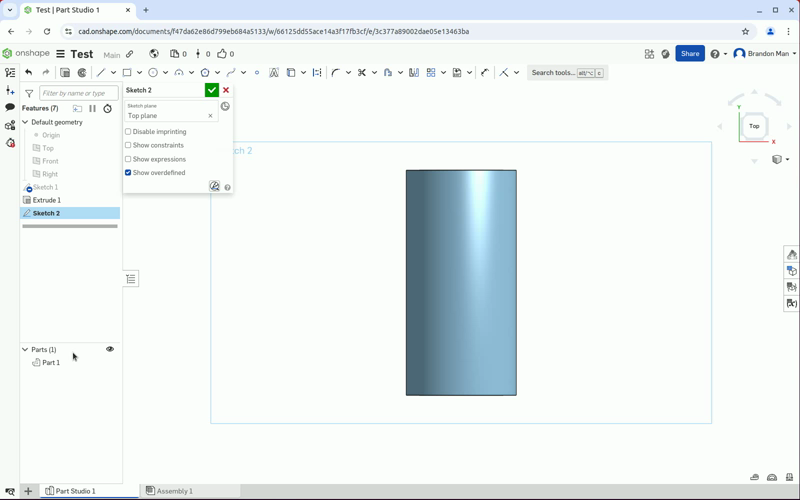
key(y)
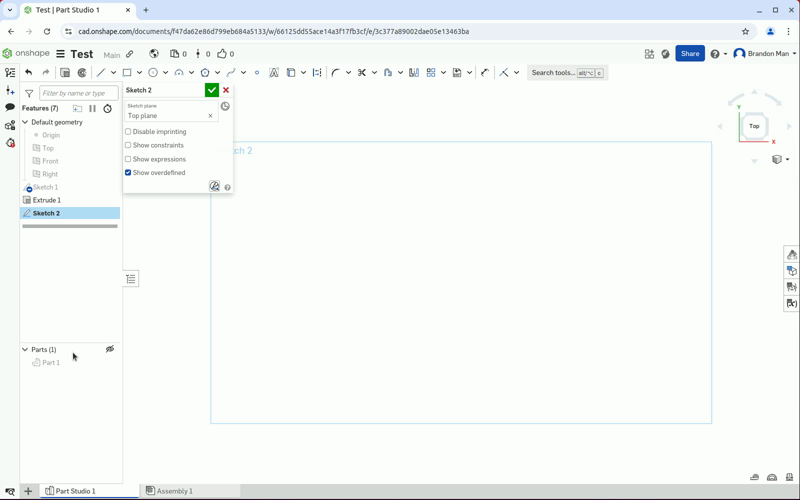
key(c)
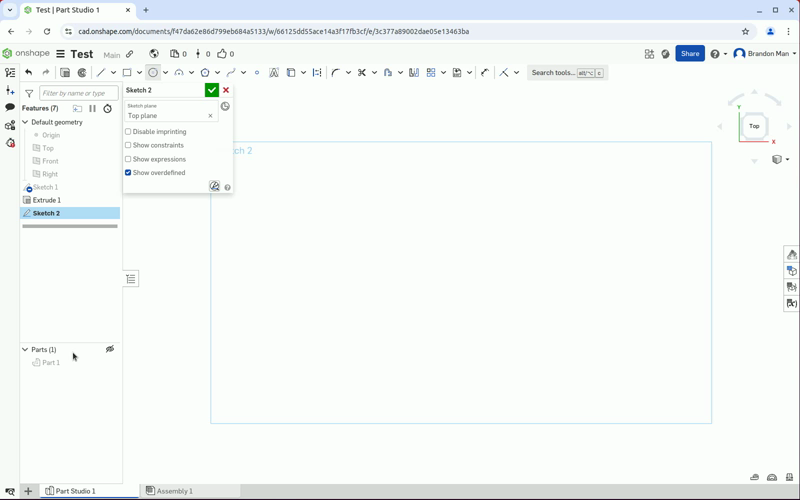
key_down(shift)
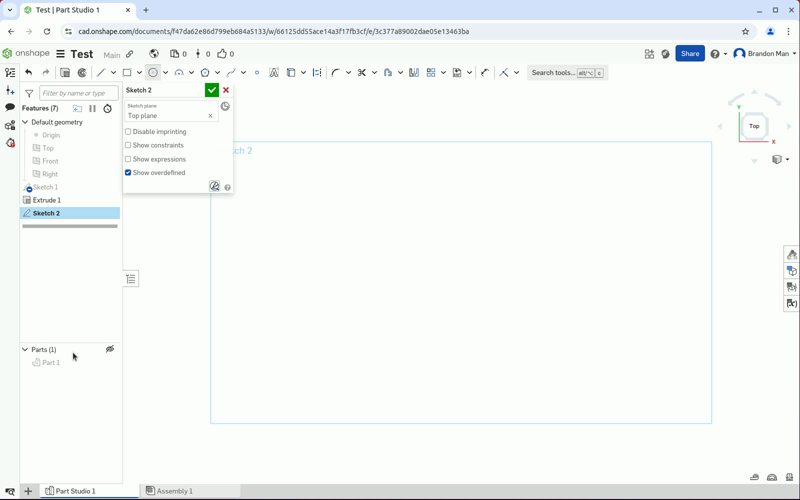
mouse_move(461, 282)
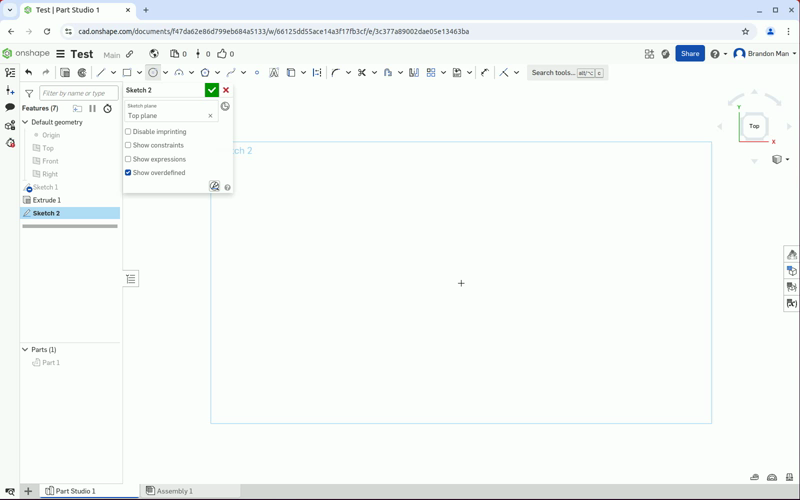
click(461, 282)
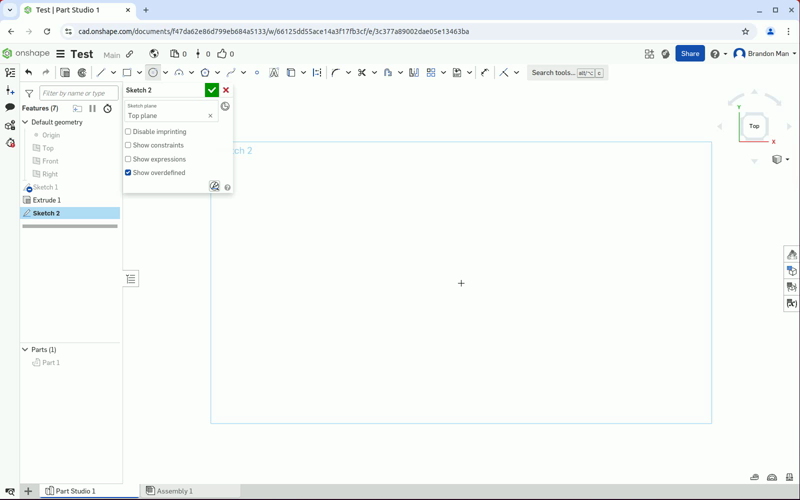
key_up(shift)
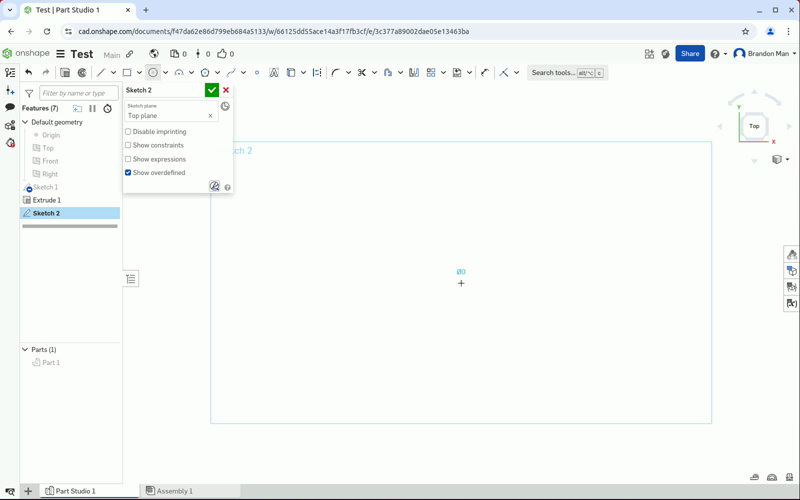
mouse_move(516, 282)
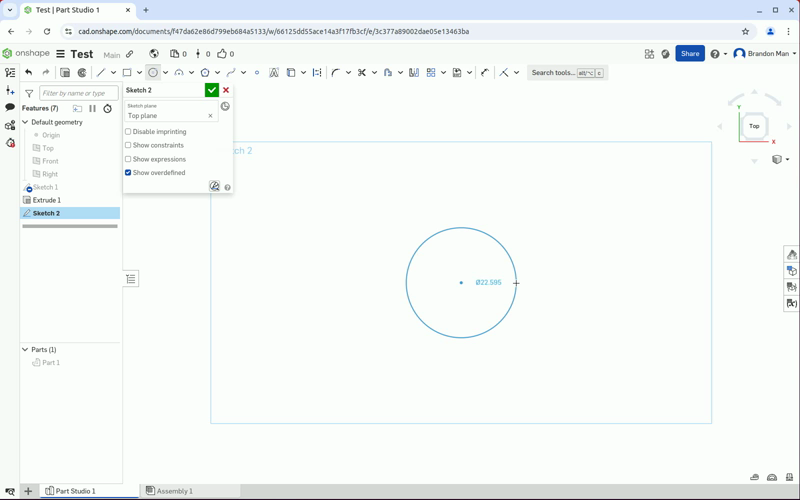
click(516, 282)
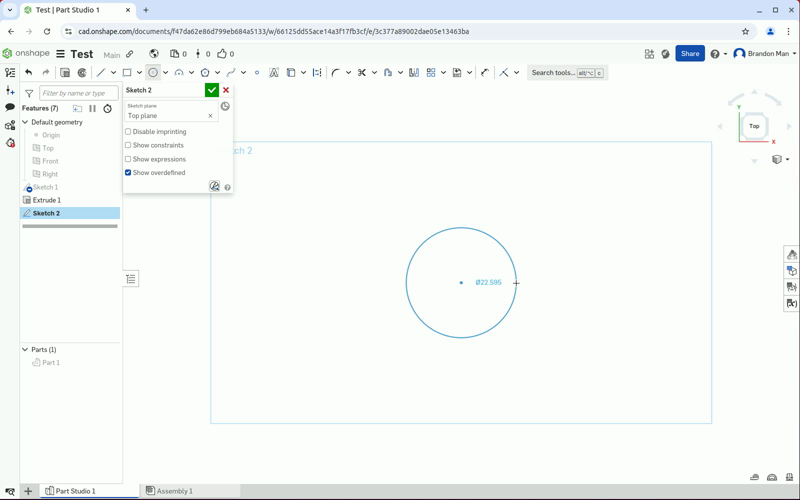
key(esc)
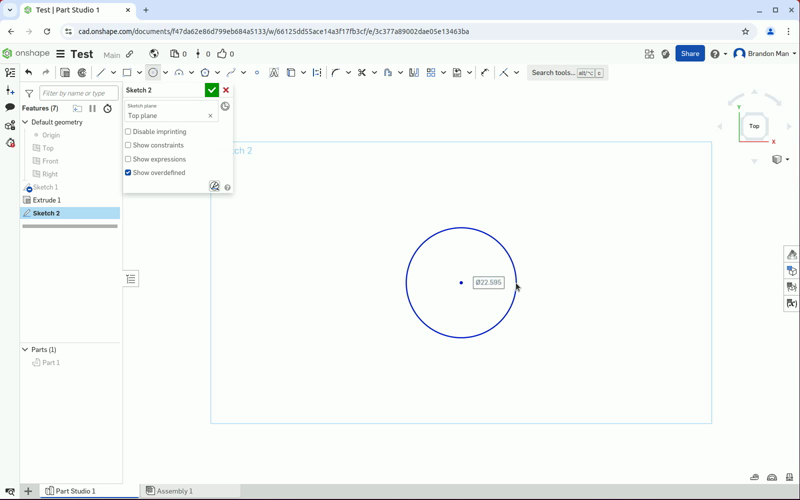
key(c)
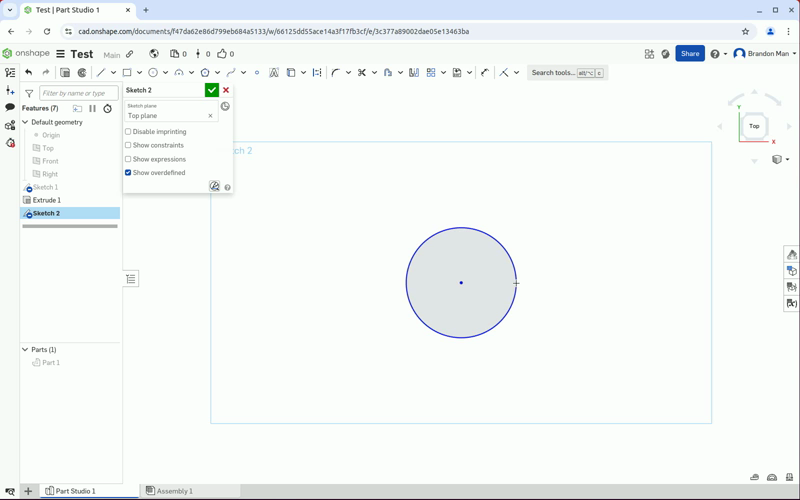
key_down(shift)
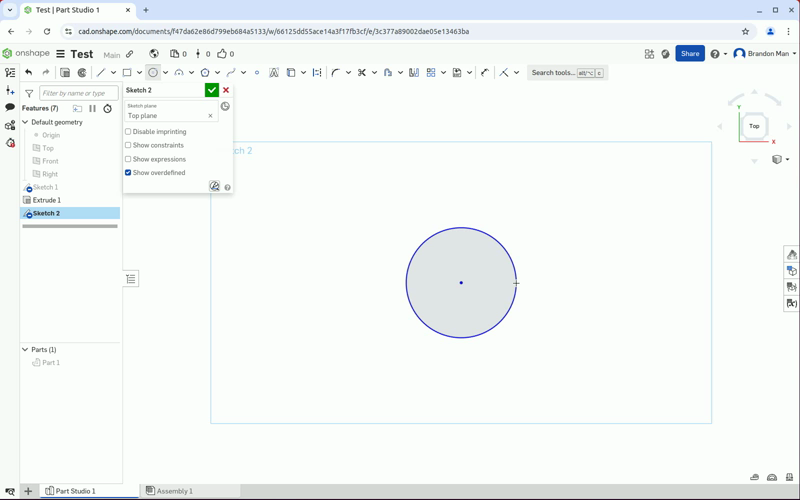
mouse_move(461, 282)
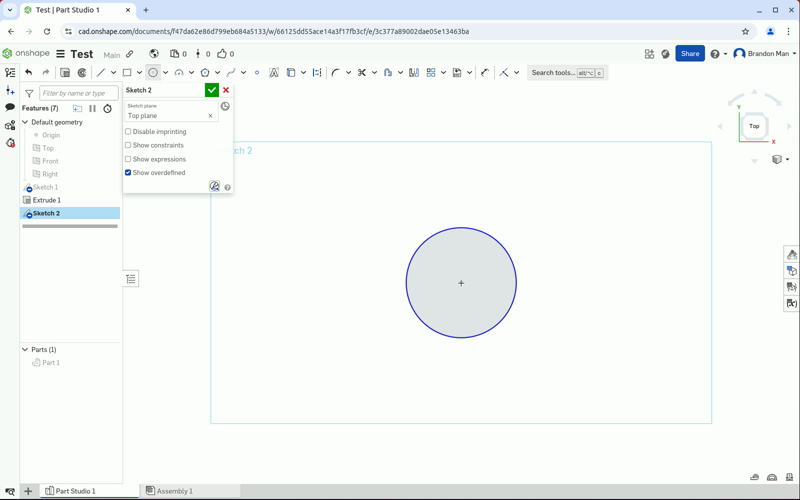
click(461, 282)
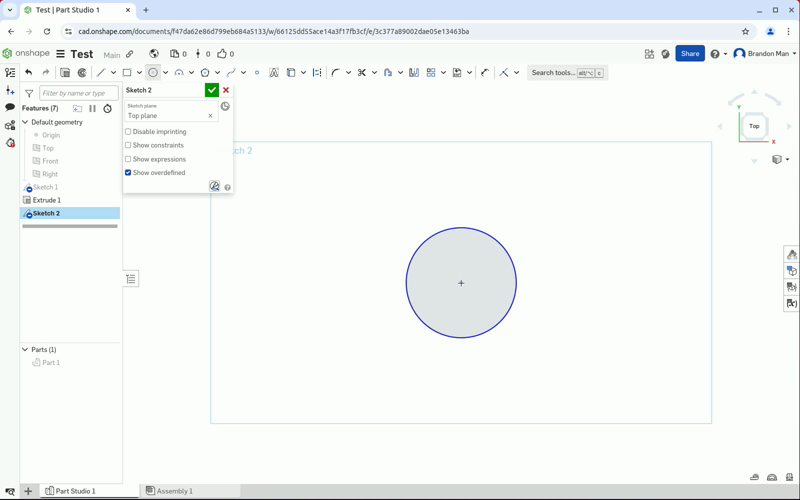
key_up(shift)
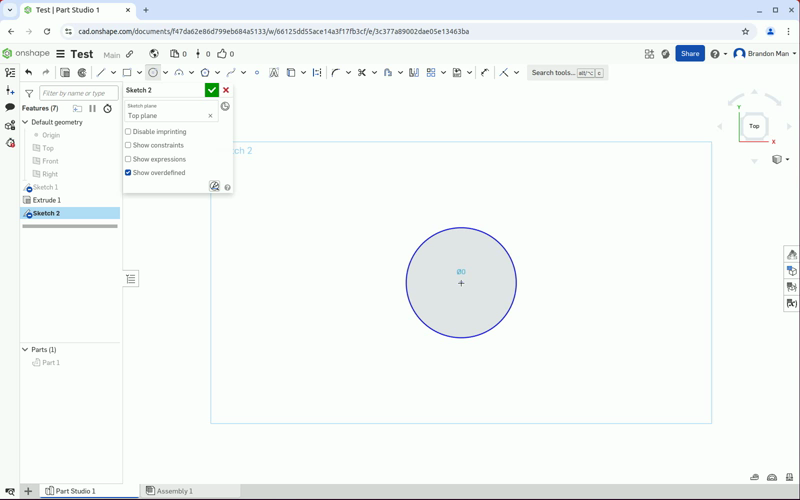
mouse_move(503, 282)
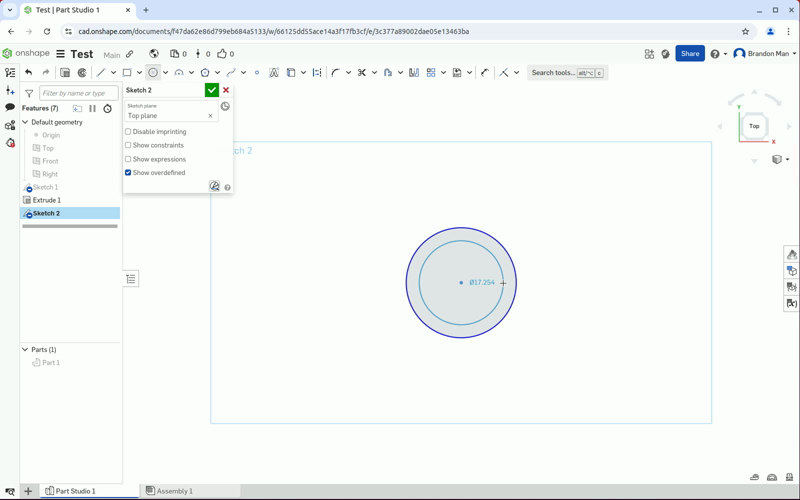
click(503, 282)
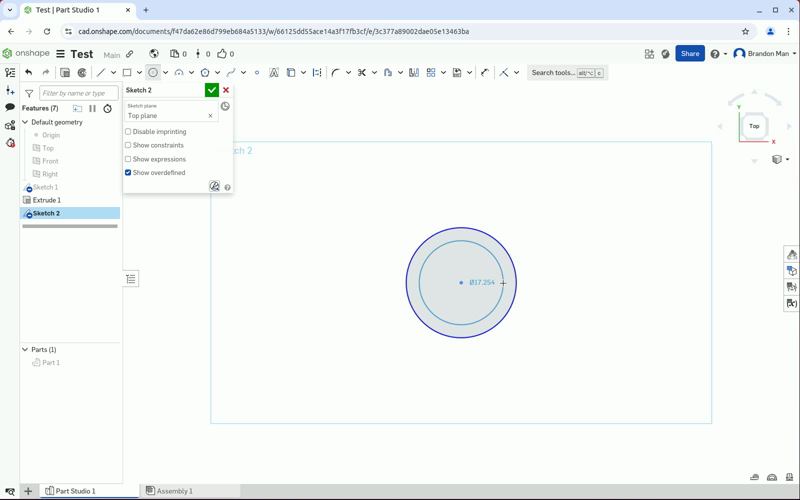
key(esc)
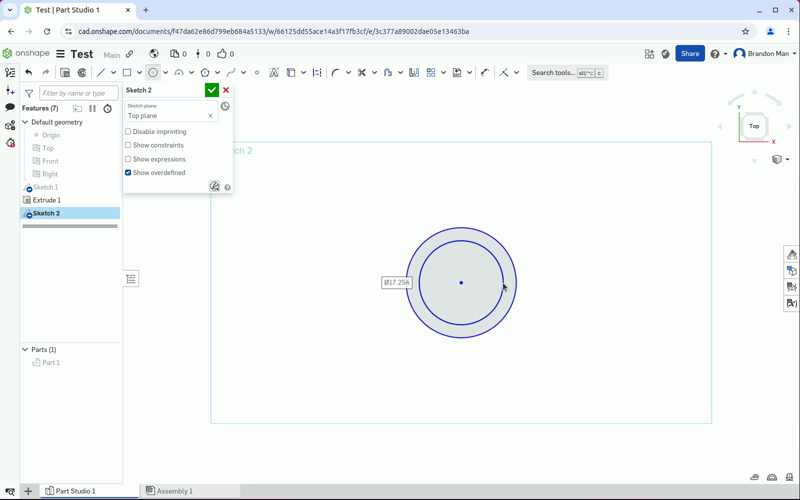
mouse_move(432, 240)
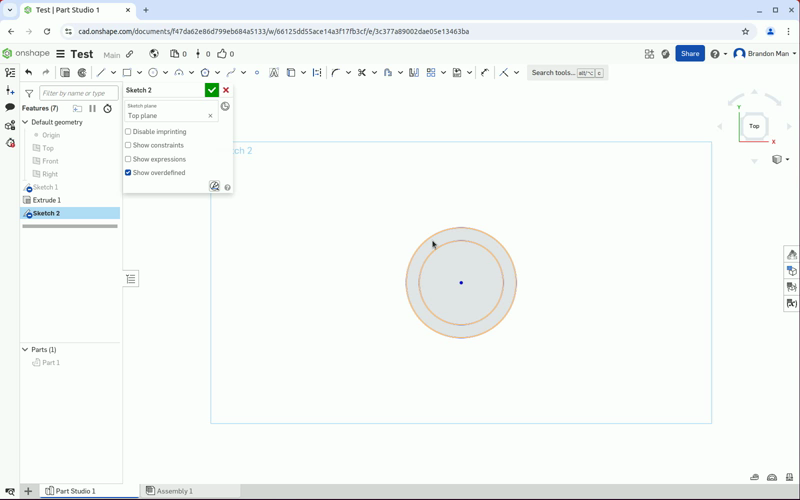
click(432, 240)
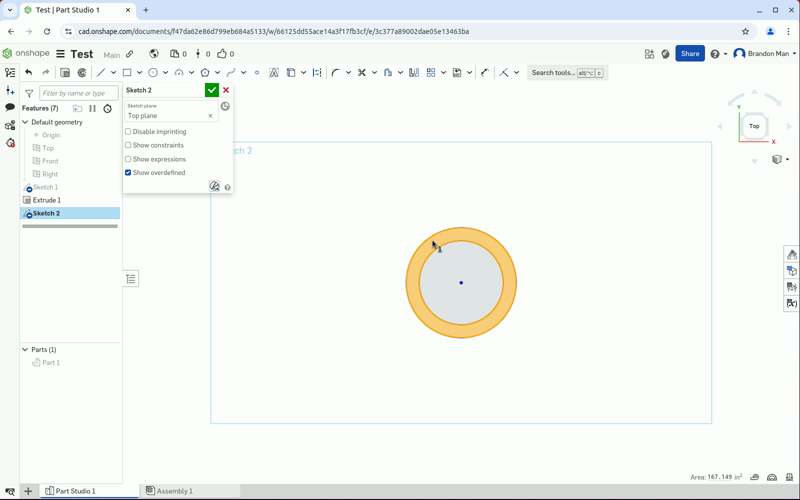
mouse_move(73, 352)
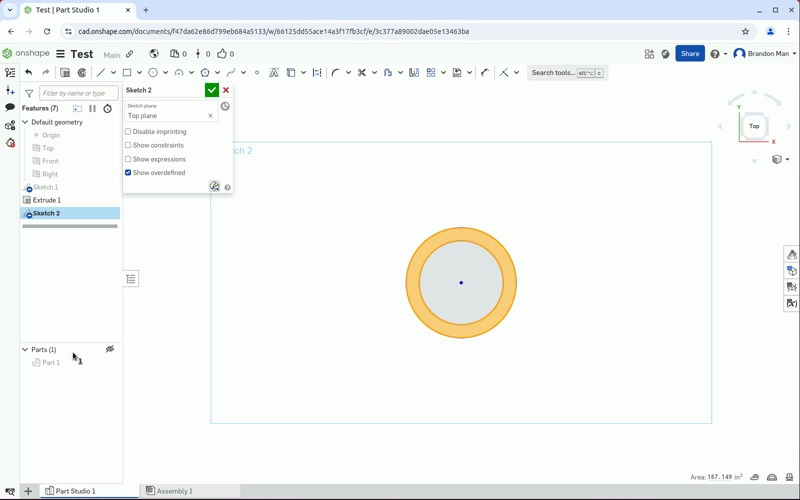
key(shift+y)
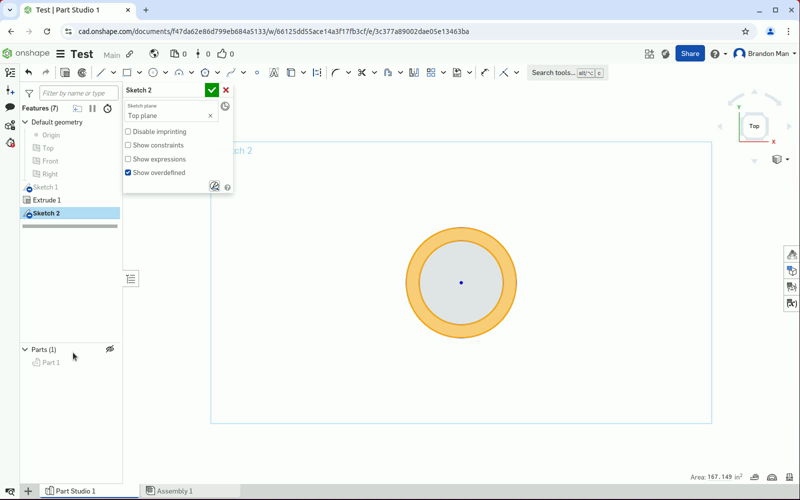
key(shift+e)
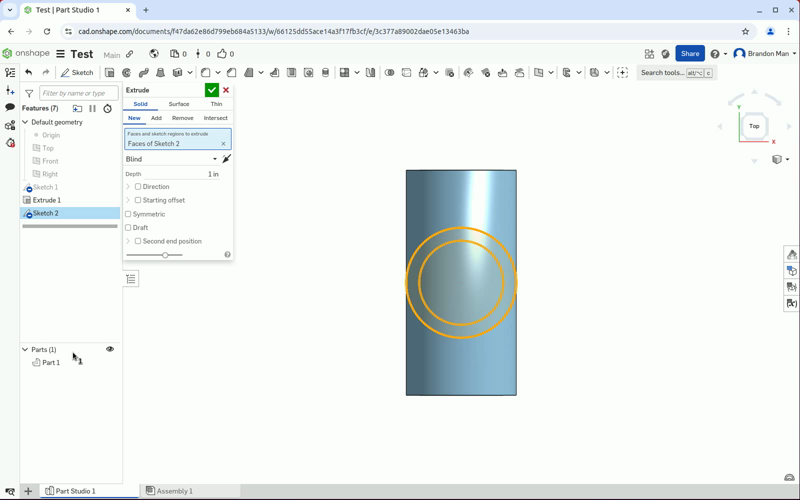
mouse_move(143, 106)
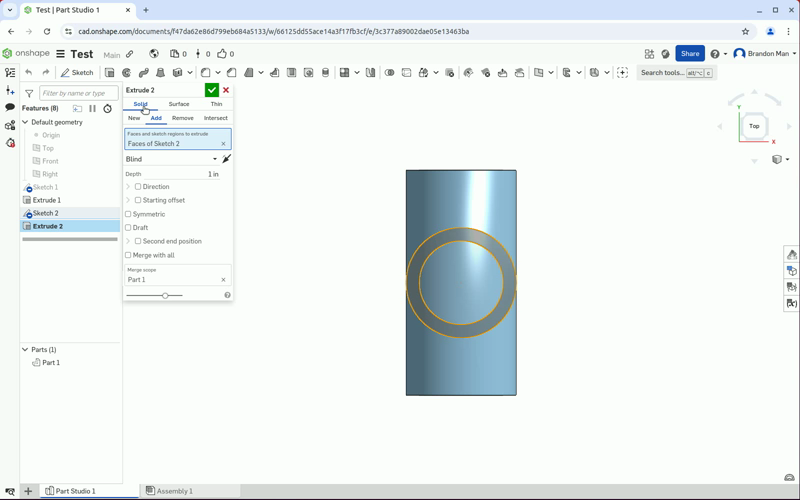
click(143, 106)
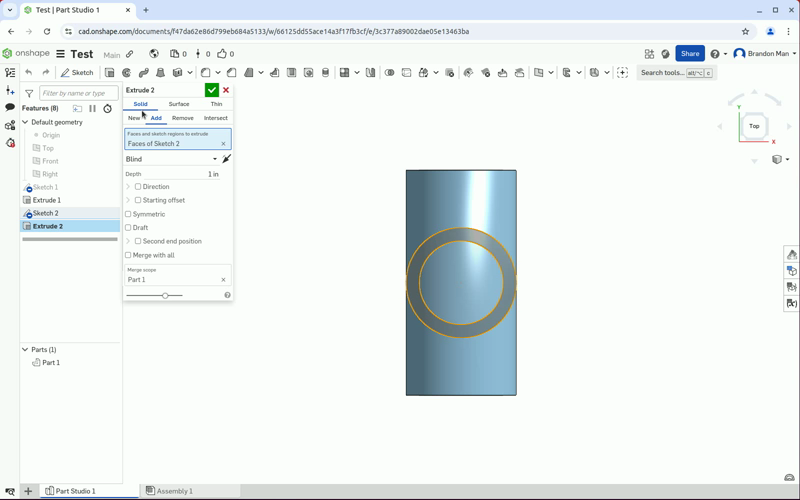
mouse_move(137, 120)
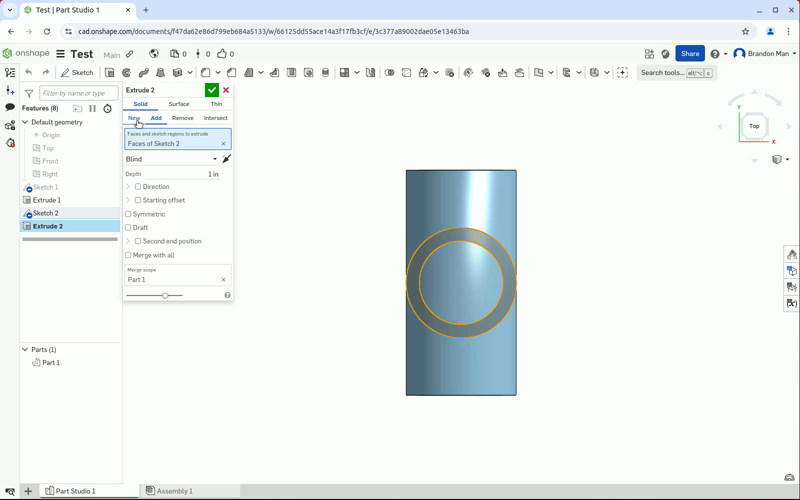
click(137, 120)
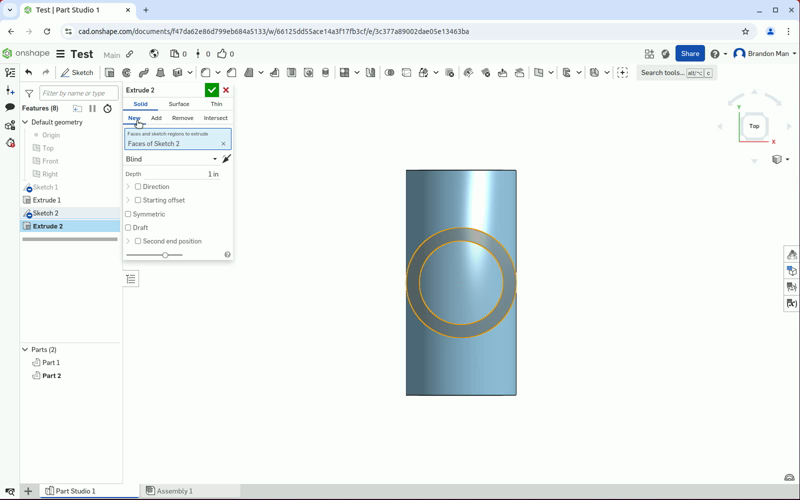
key(tab, 4)
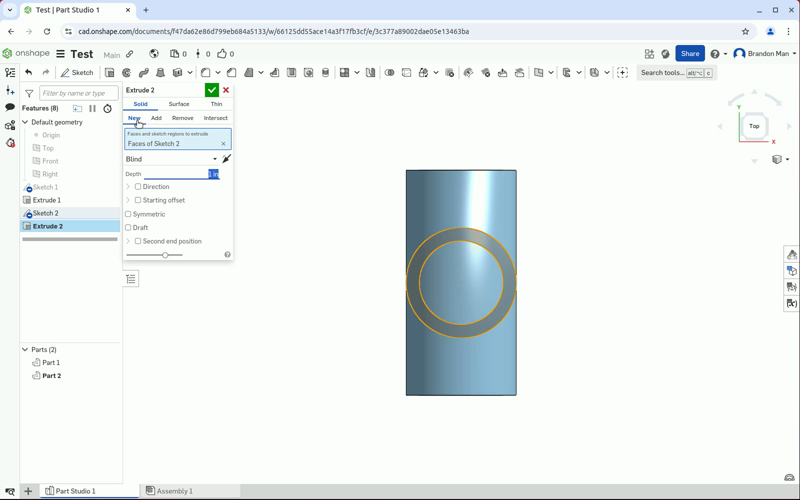
text(-18.535)
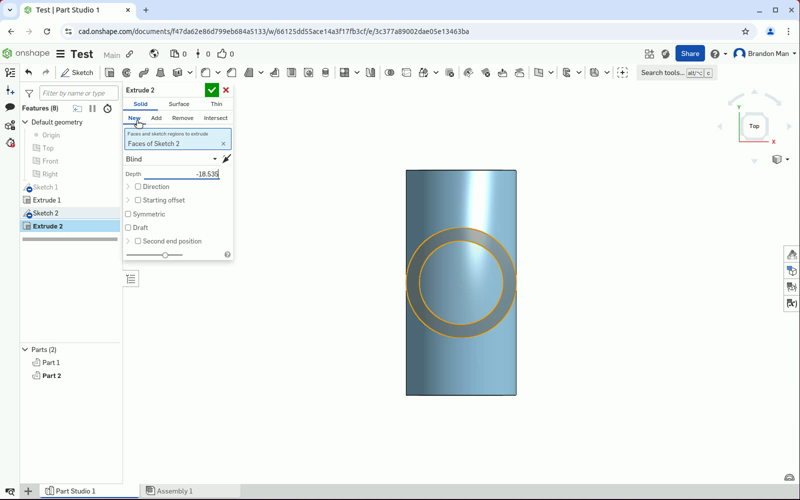
key(enter)
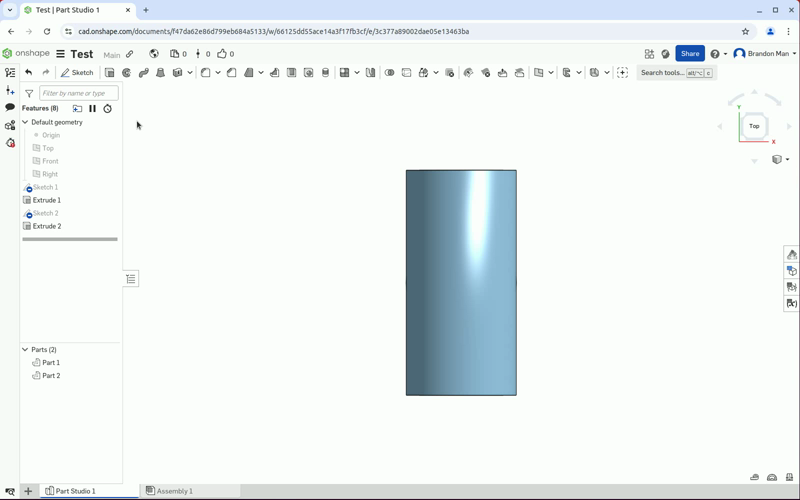
key(shift+h)
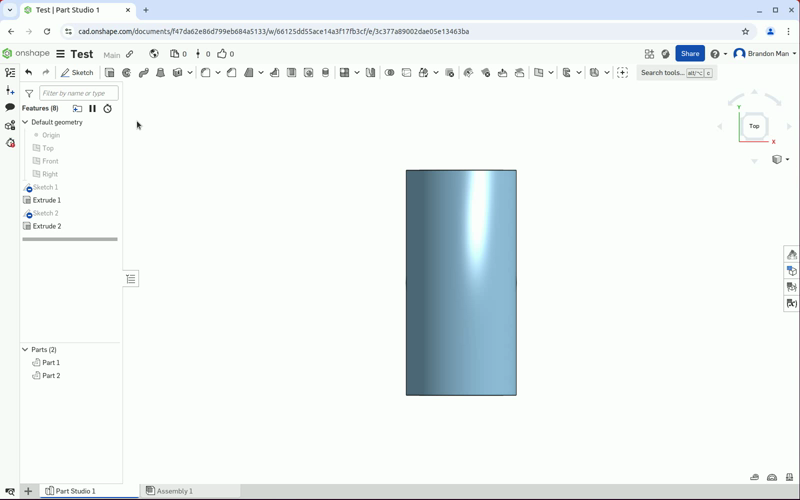
key(shift+h)
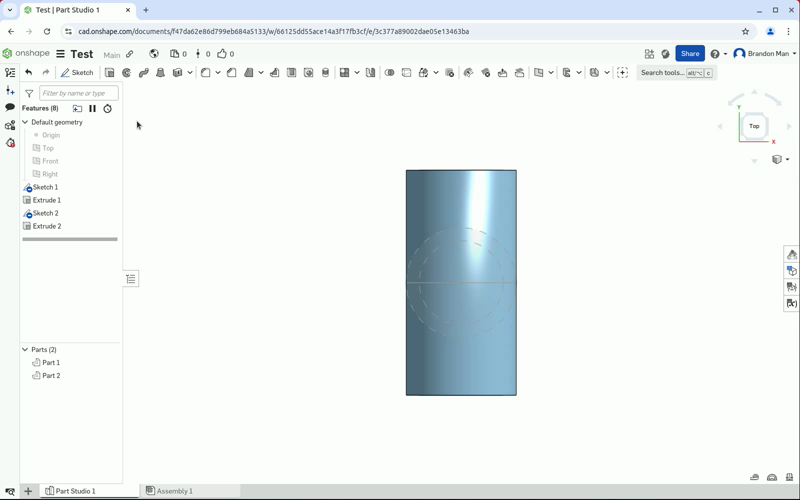
key(shift+7)
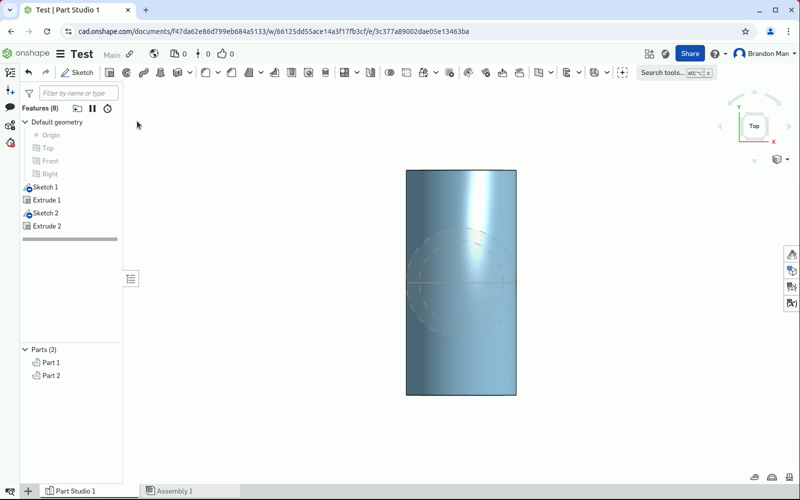
key(up, 3)
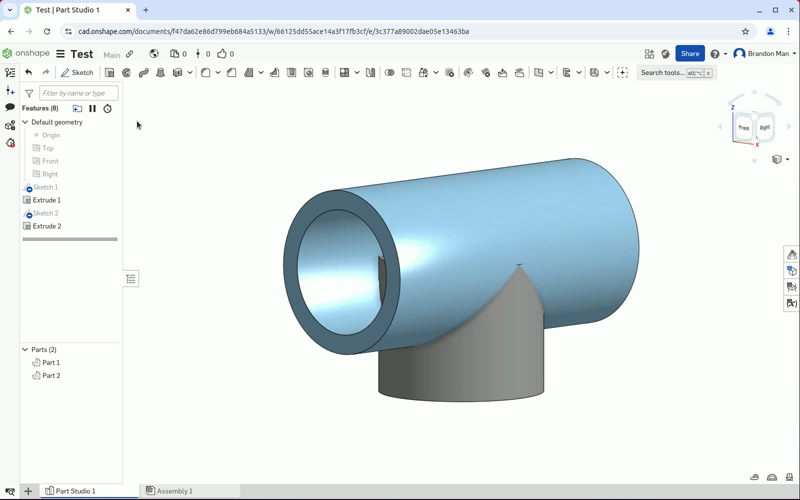
key(left, 3)
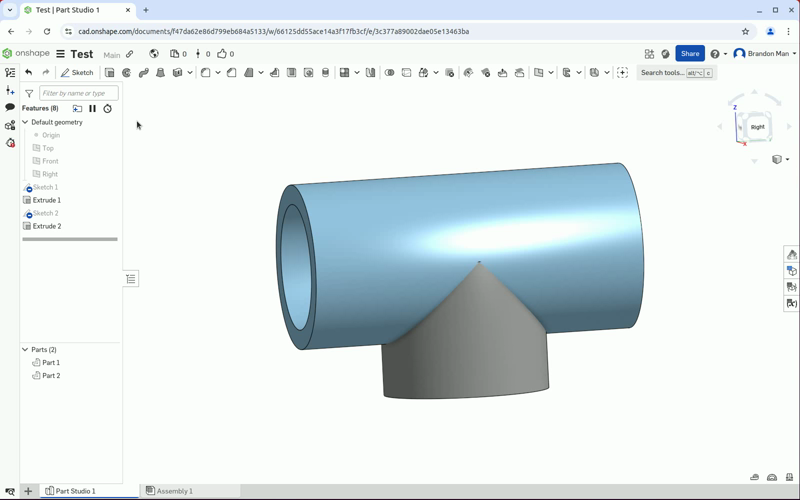
key(right, 3)
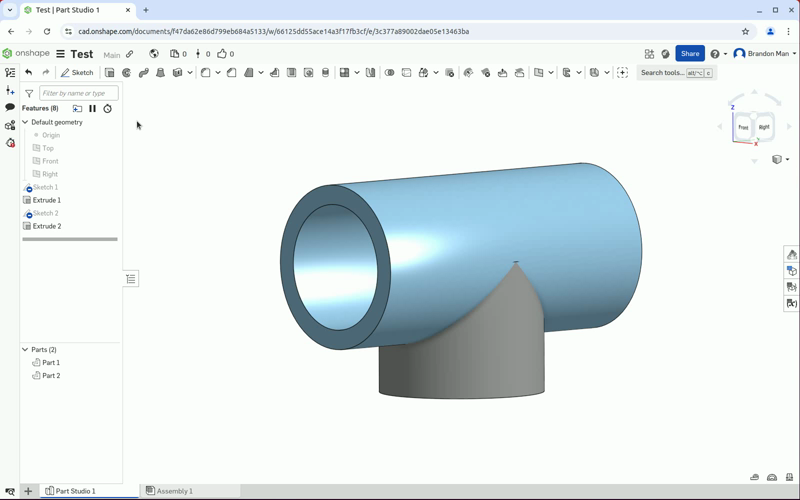
key(down, 3)
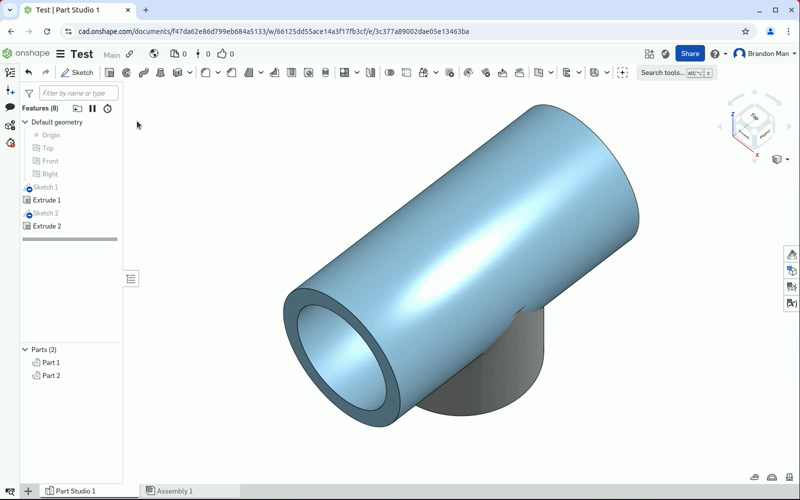
mouse_move(73, 189)
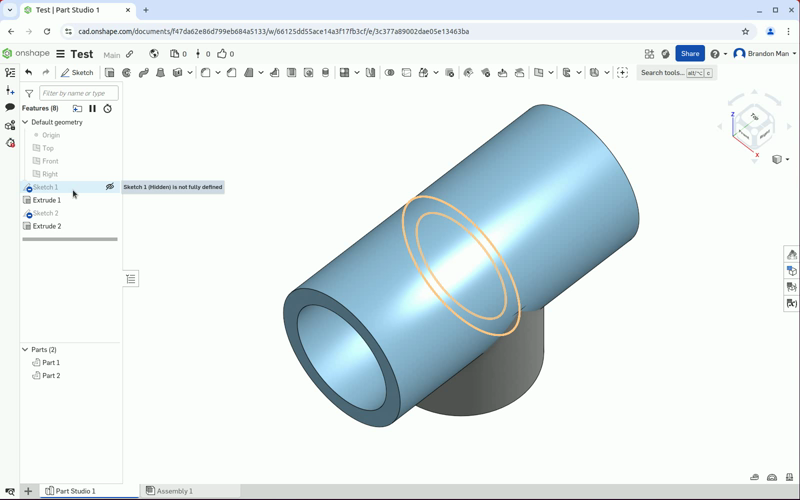
click(73, 189)